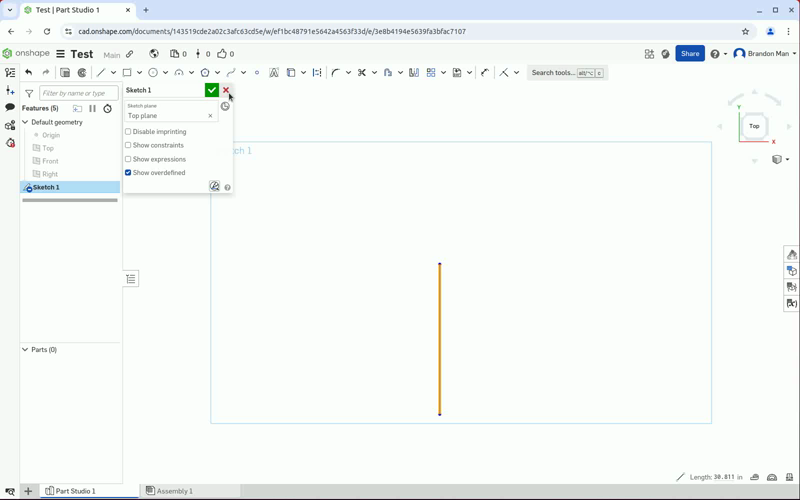
key(shift+h)
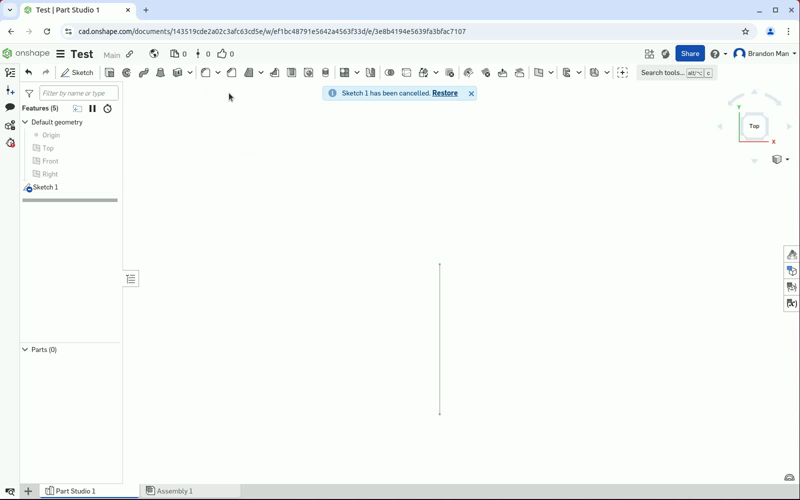
key(shift+s)
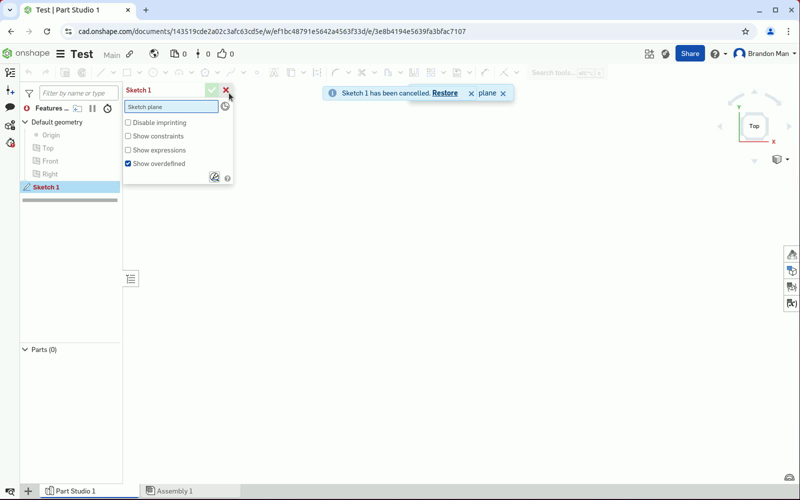
mouse_move(73, 150)
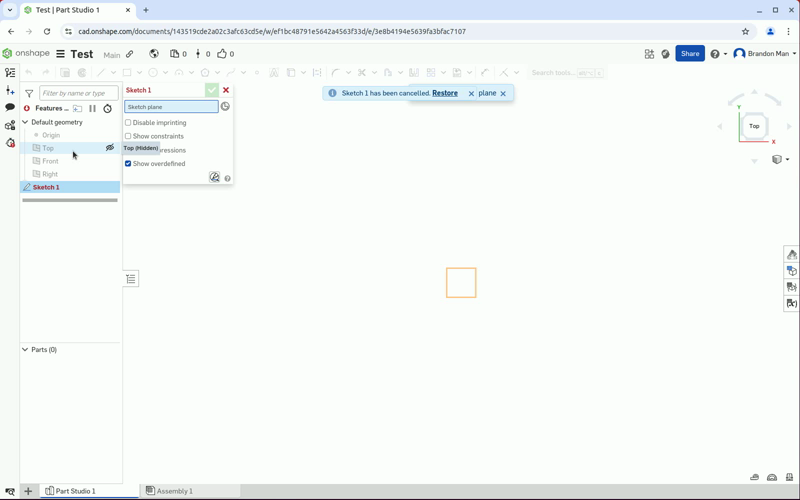
click(73, 150)
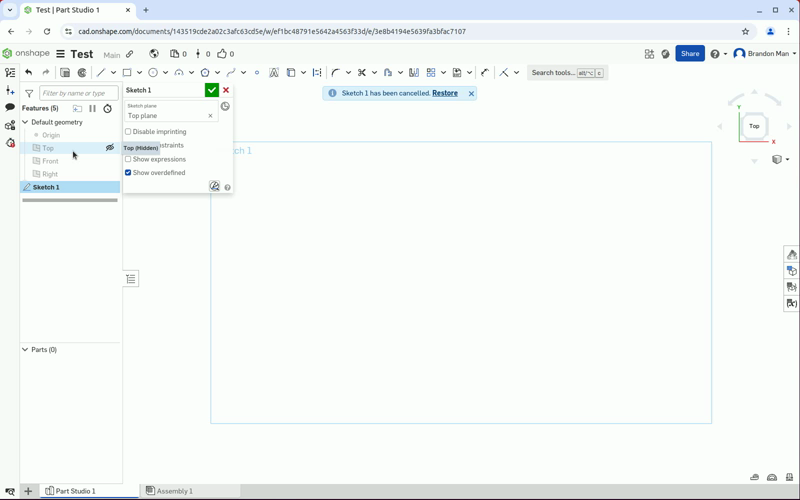
mouse_move(73, 352)
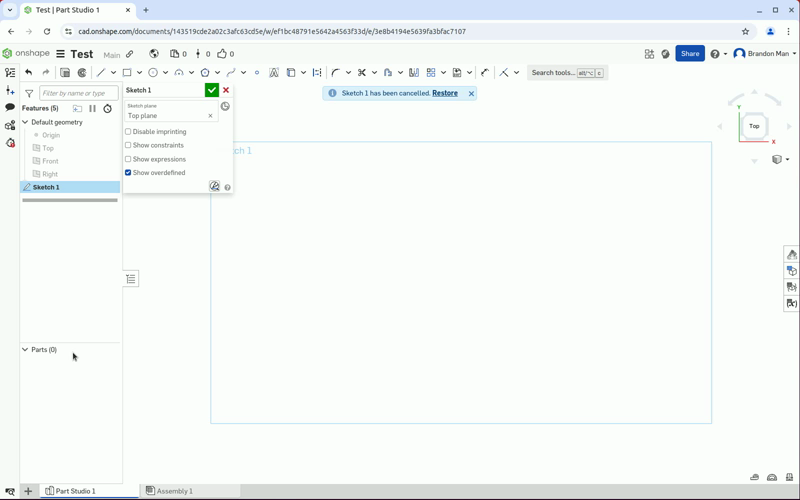
key(y)
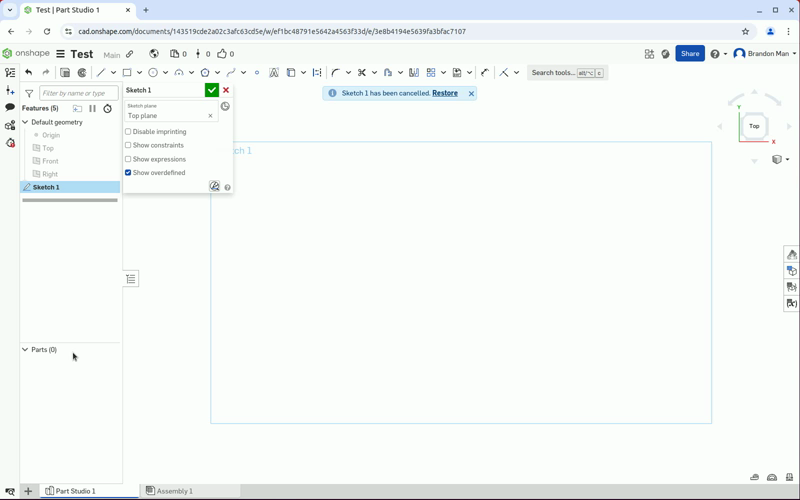
key(c)
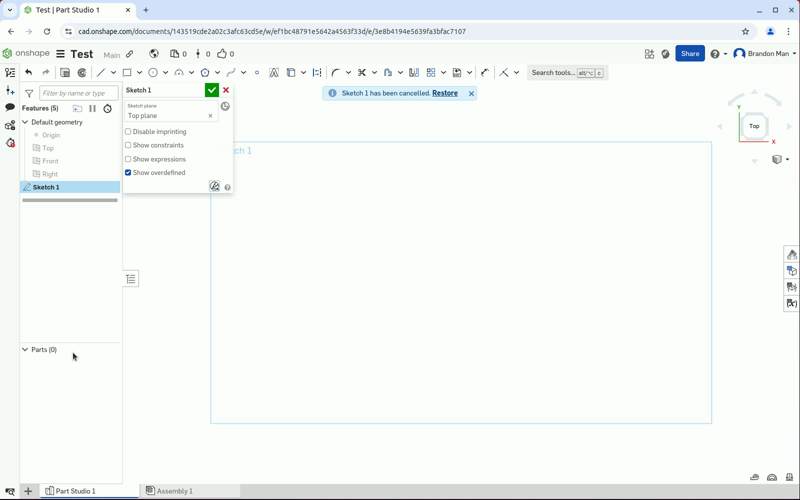
key_down(shift)
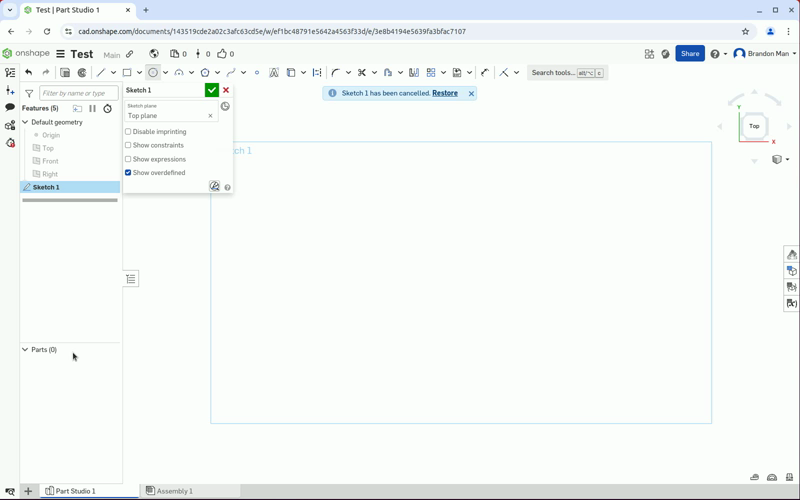
mouse_move(461, 282)
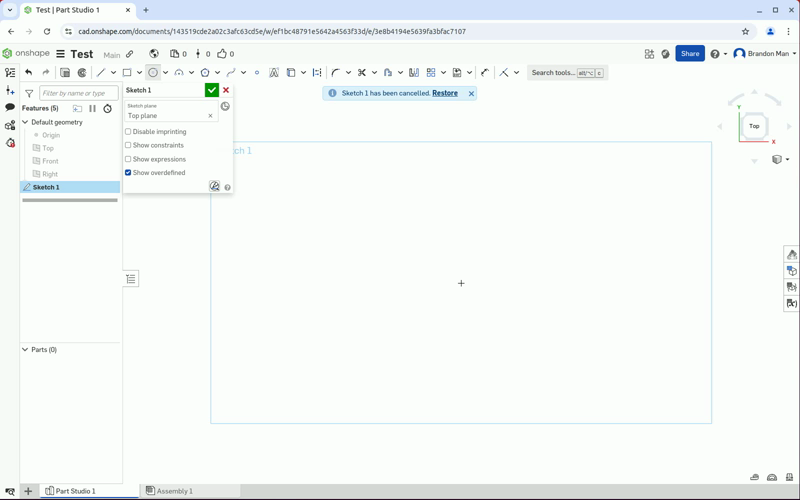
click(461, 282)
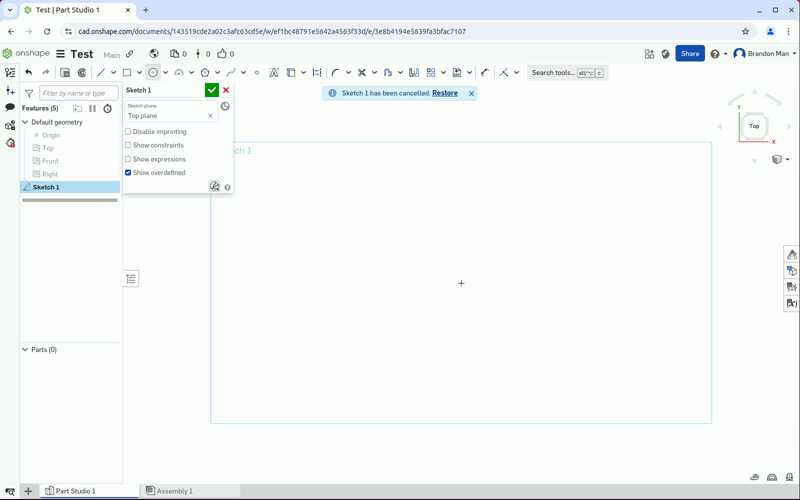
key_up(shift)
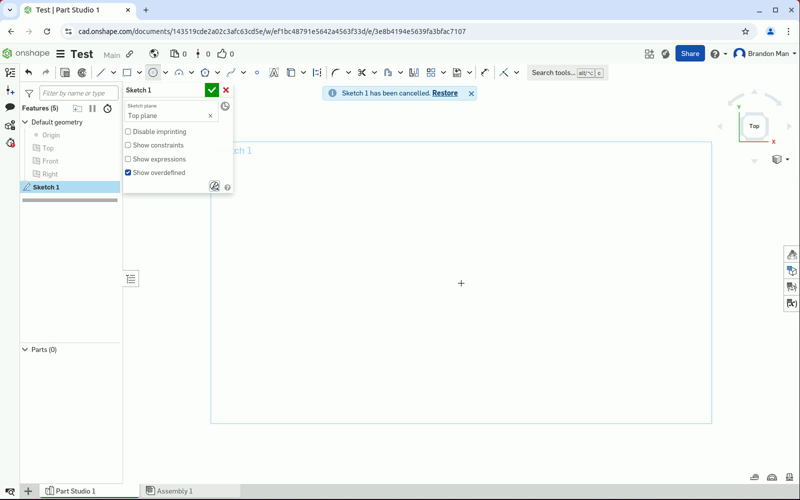
mouse_move(485, 282)
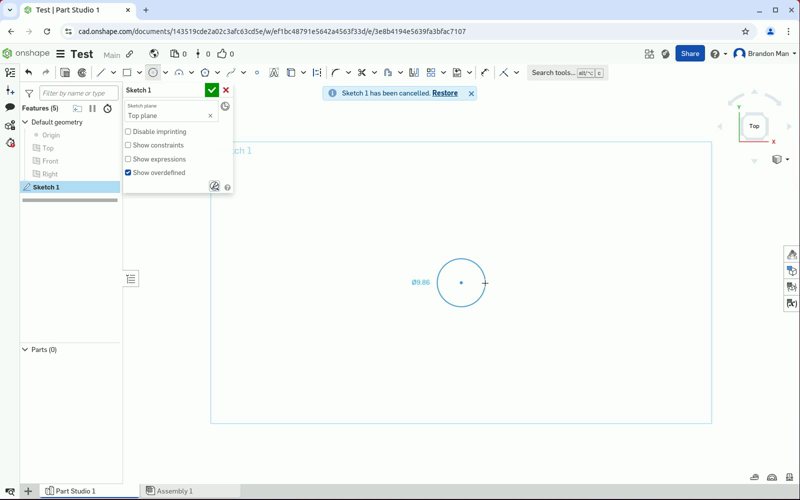
click(485, 282)
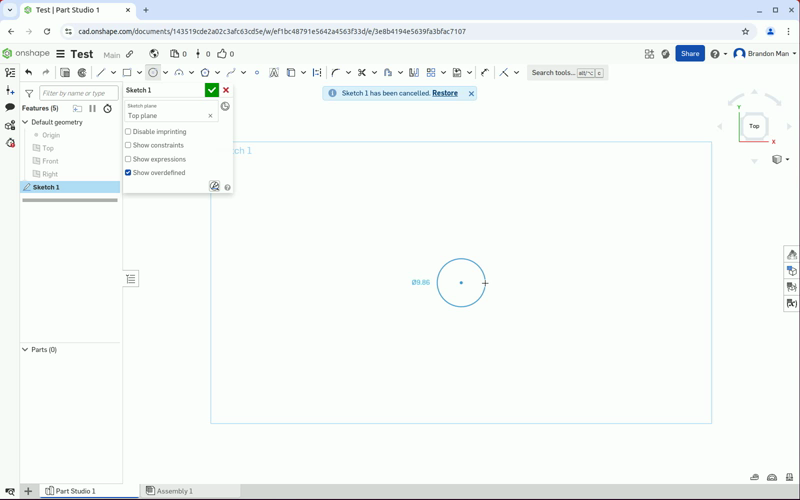
key(esc)
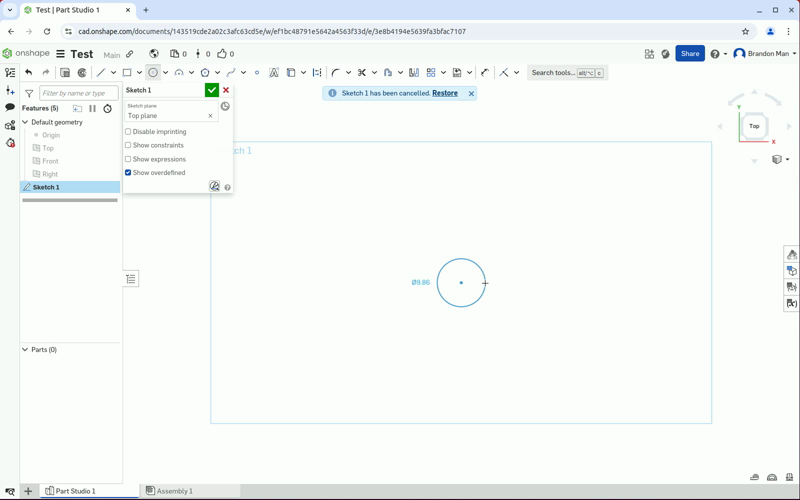
mouse_move(466, 285)
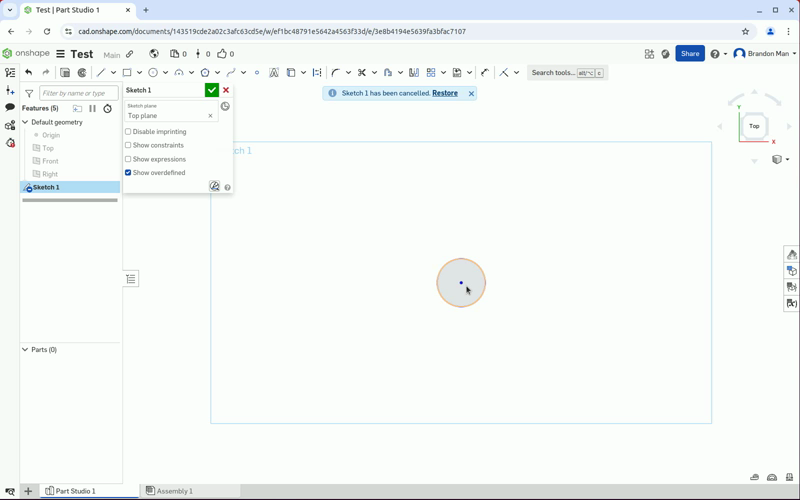
click(466, 285)
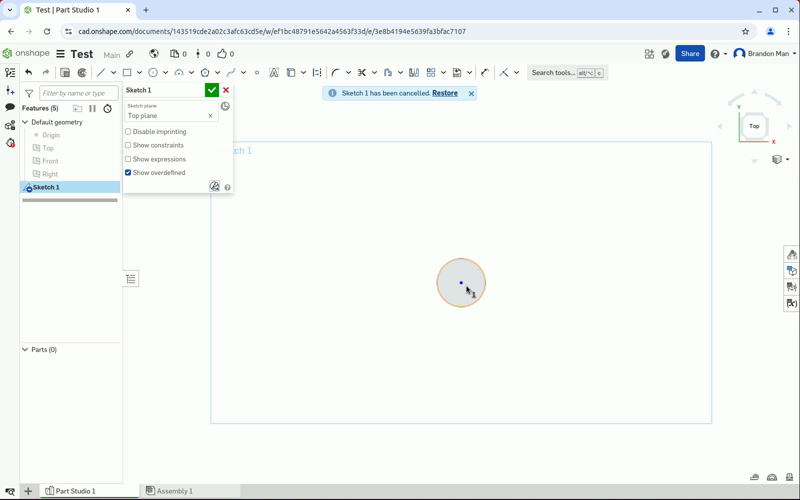
mouse_move(73, 352)
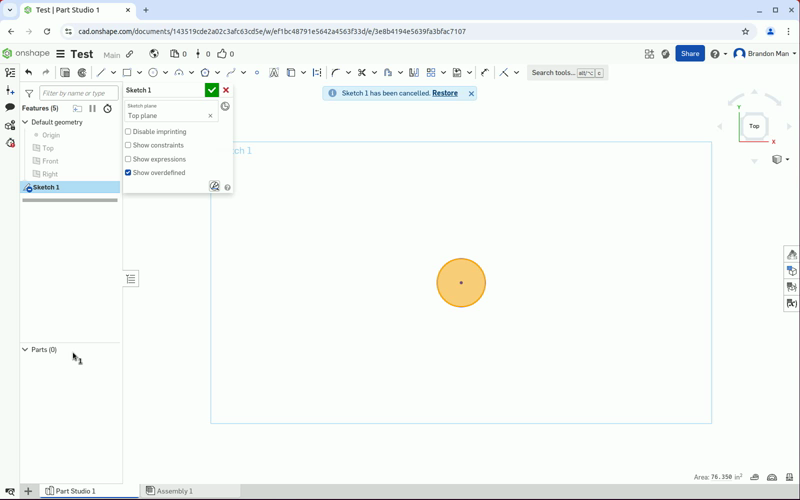
key(shift+y)
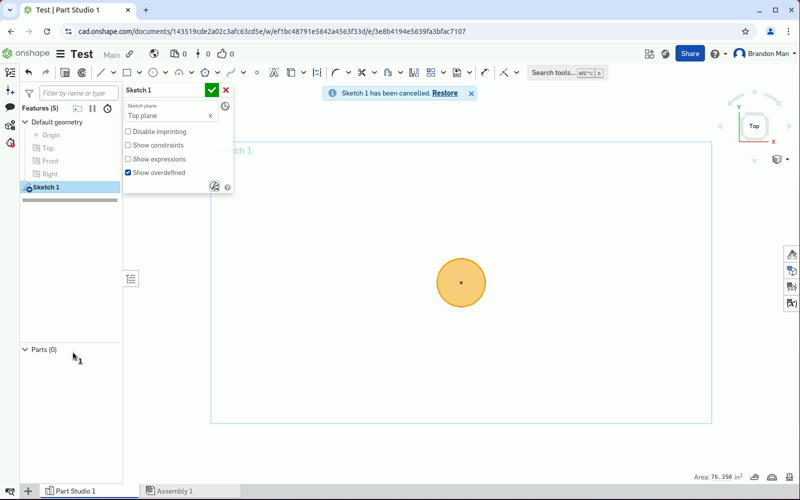
key(shift+e)
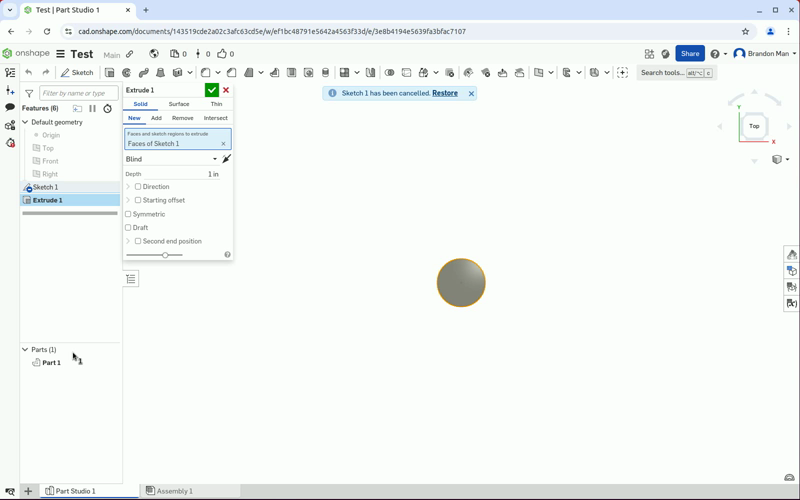
mouse_move(143, 106)
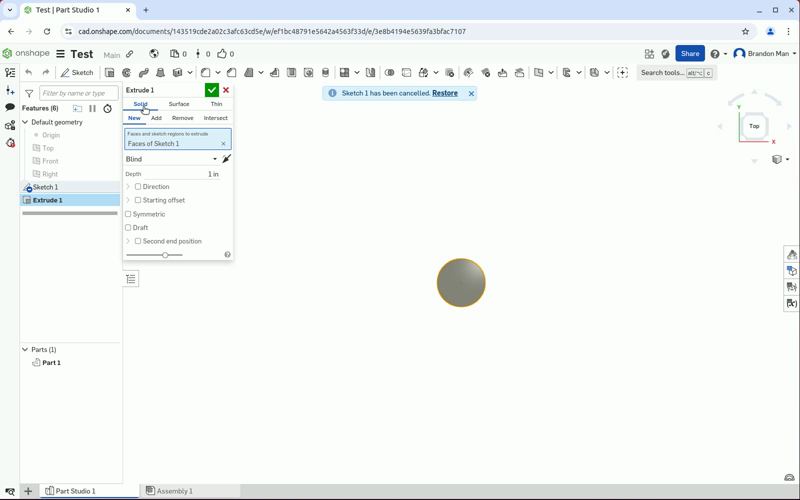
click(143, 106)
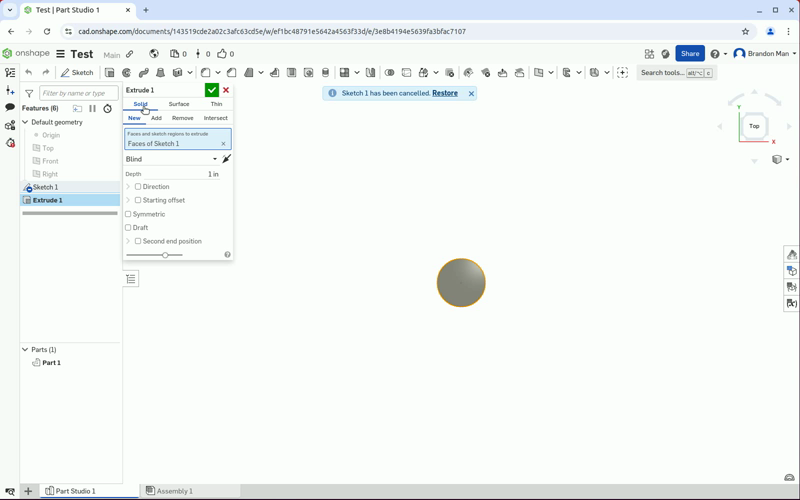
mouse_move(137, 120)
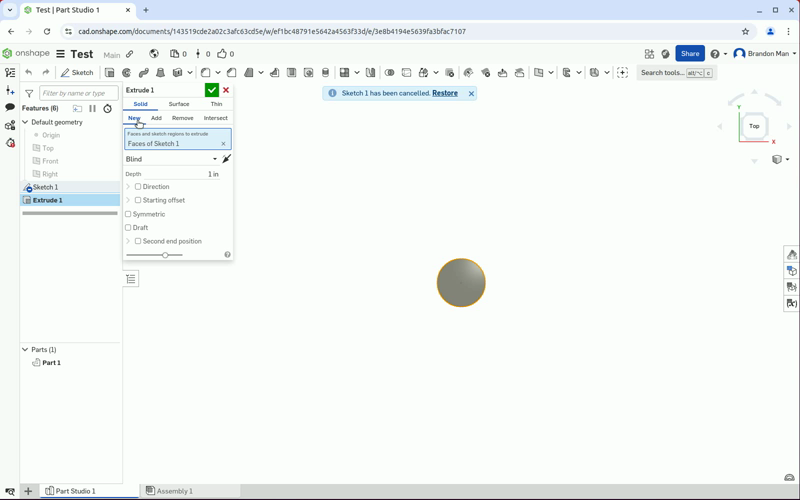
click(137, 120)
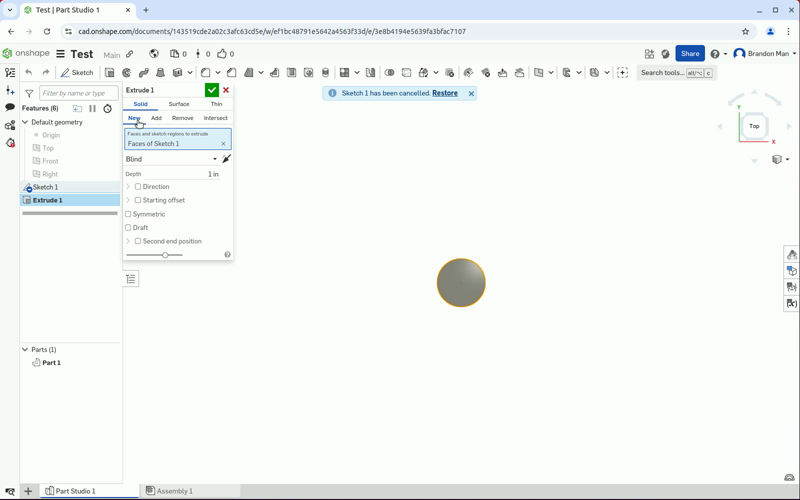
key(tab, 4)
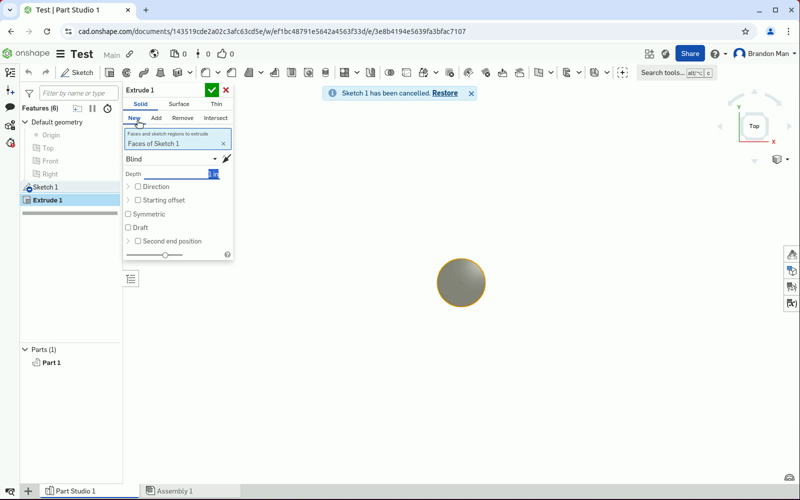
text(-23.108)
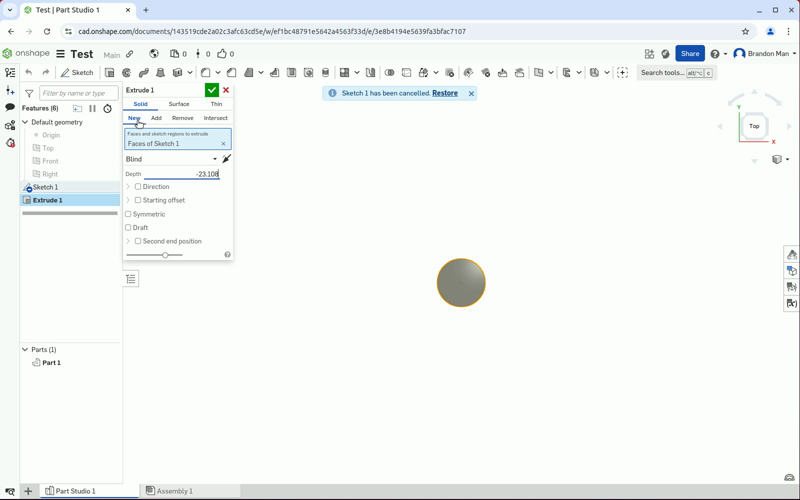
key(enter)
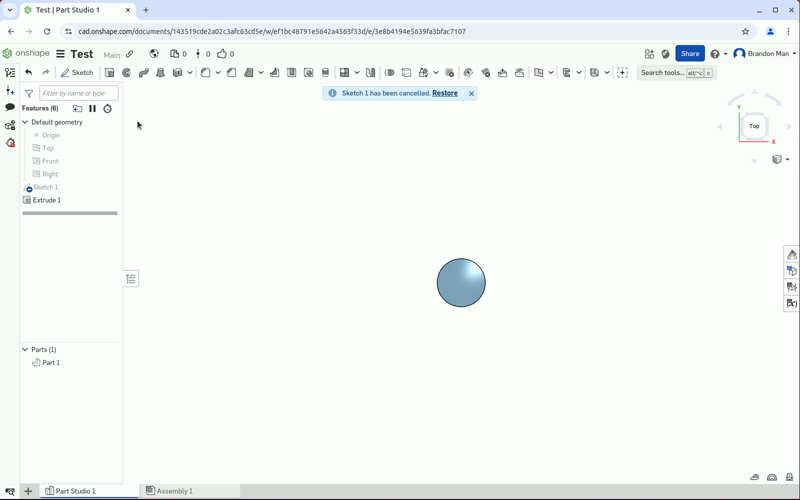
key(shift+h)
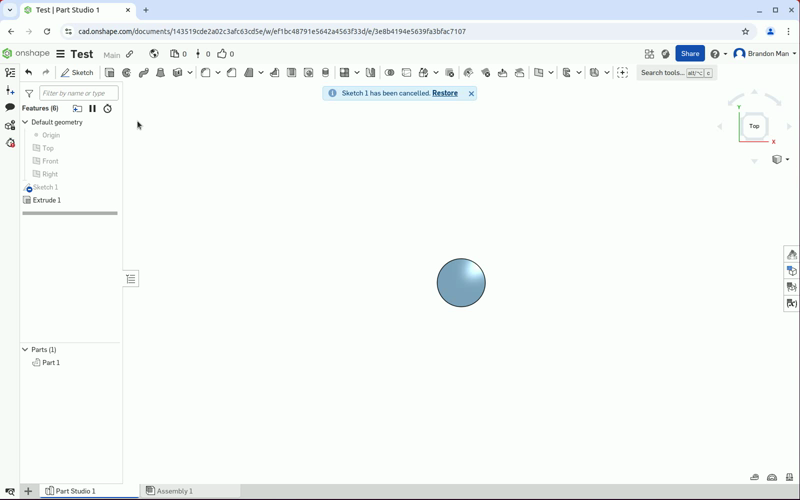
key(shift+h)
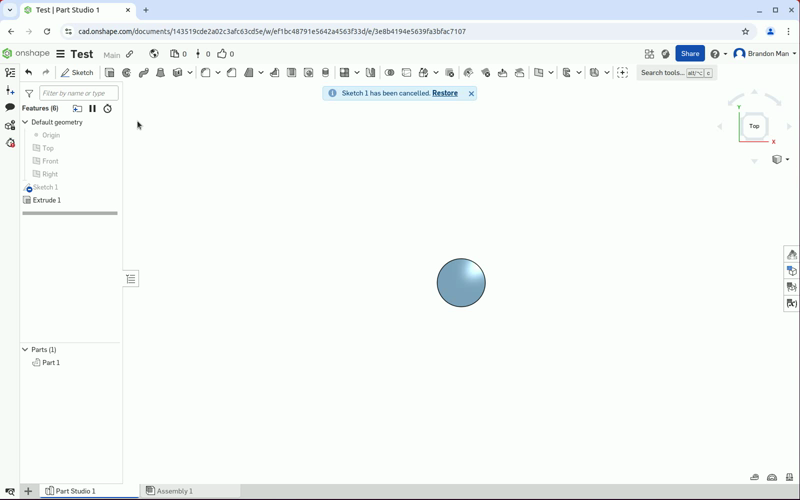
mouse_move(73, 189)
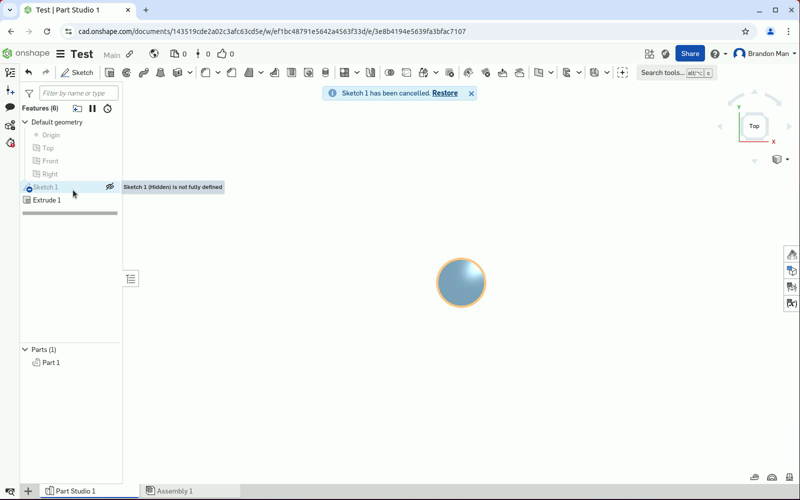
click(73, 189)
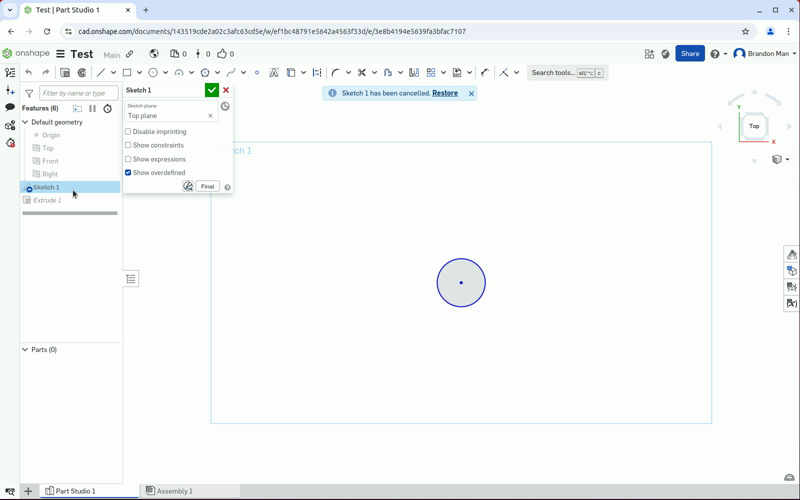
mouse_move(229, 92)
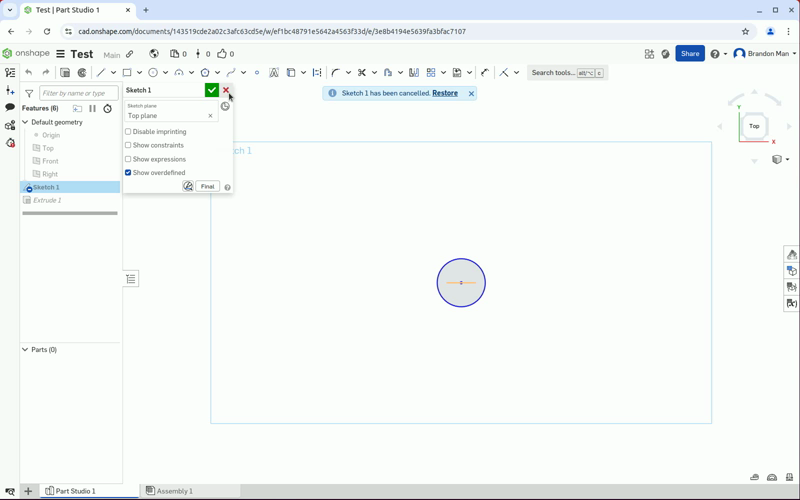
click(229, 92)
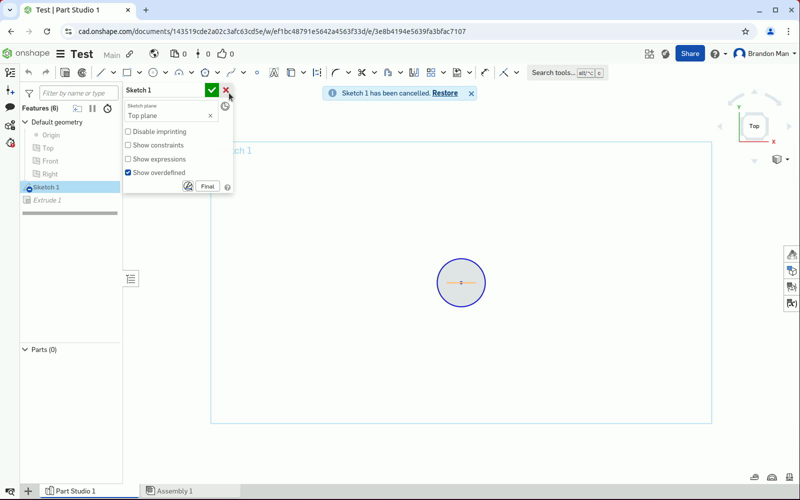
key(shift+s)
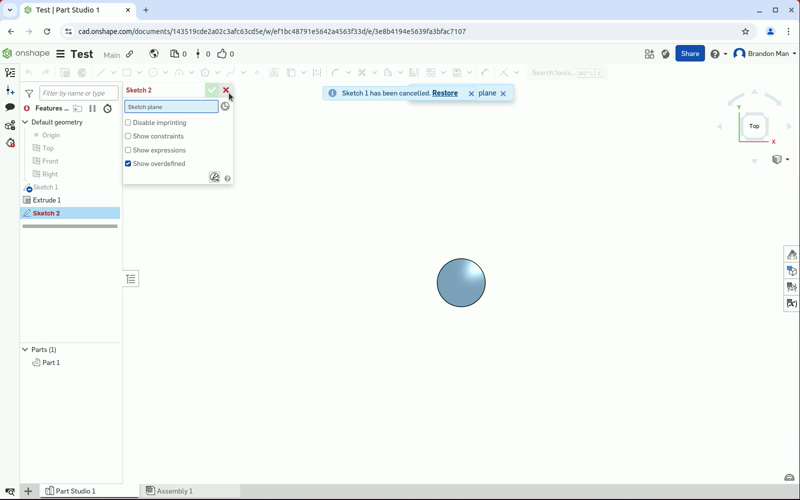
mouse_move(73, 150)
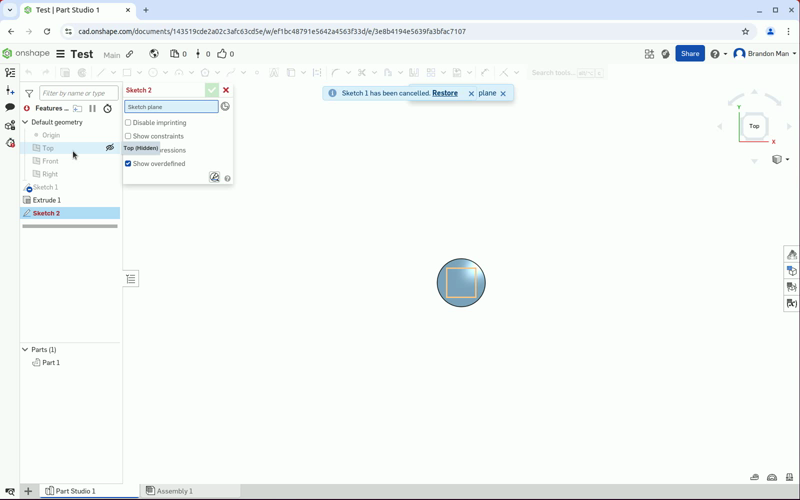
click(73, 150)
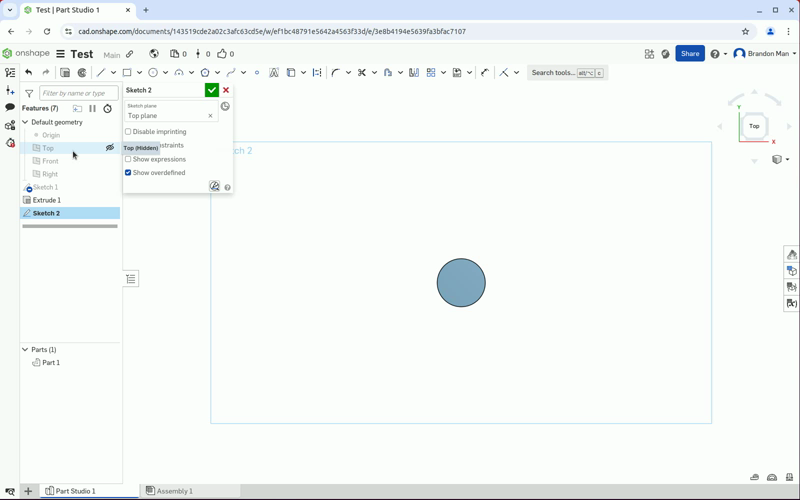
mouse_move(73, 352)
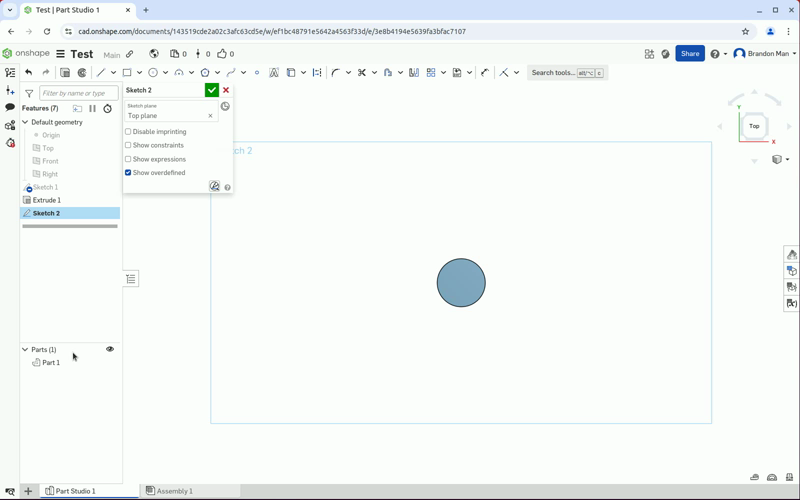
key(y)
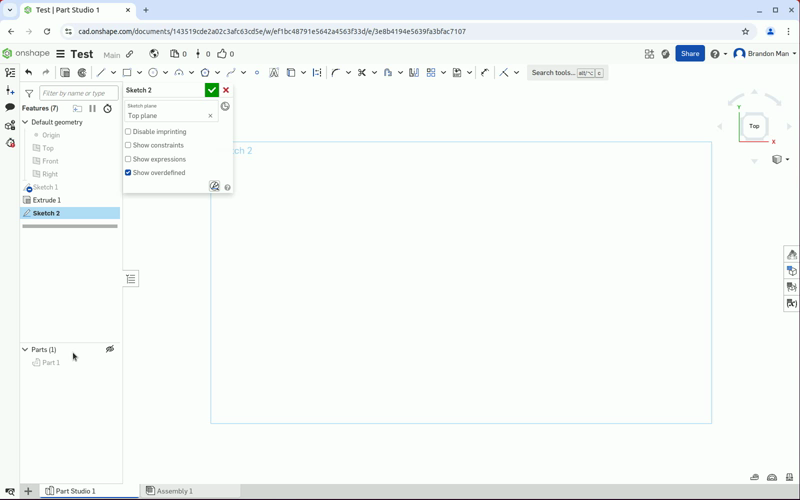
key(l)
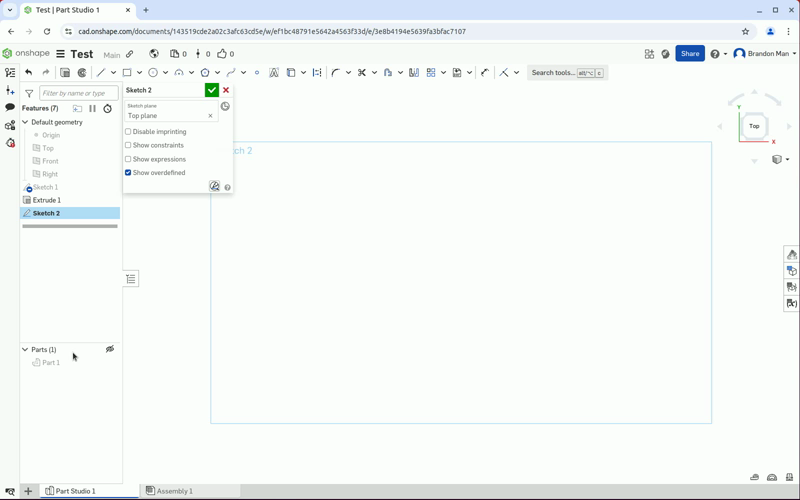
key_down(shift)
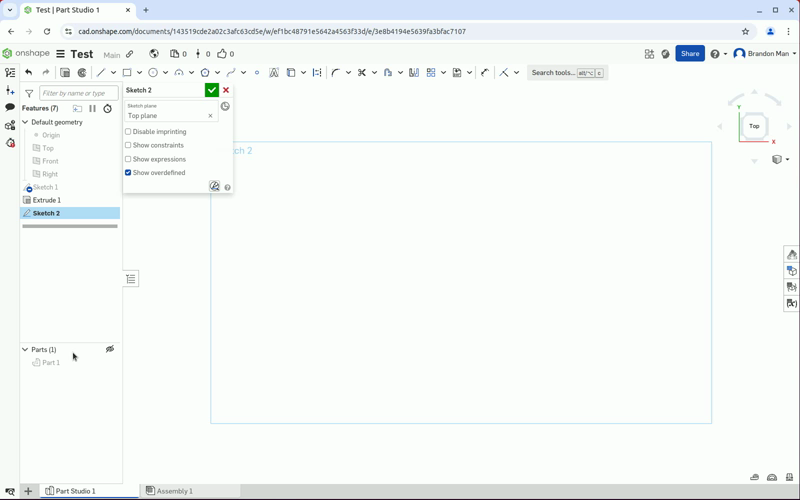
mouse_move(371, 228)
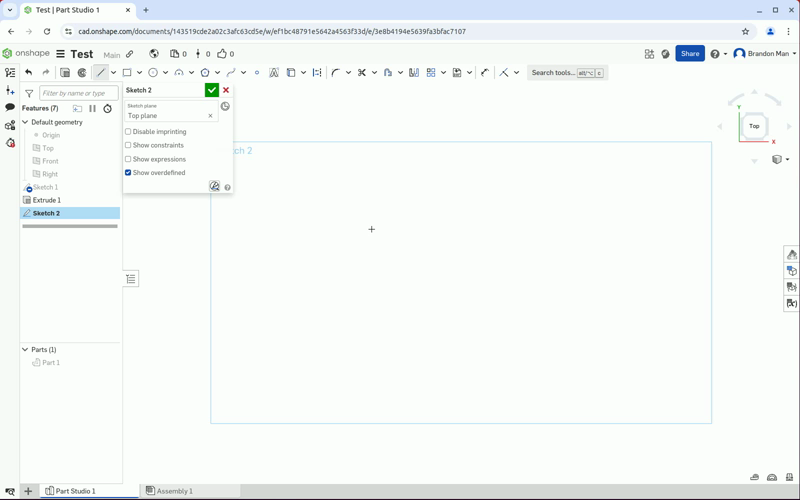
click(371, 228)
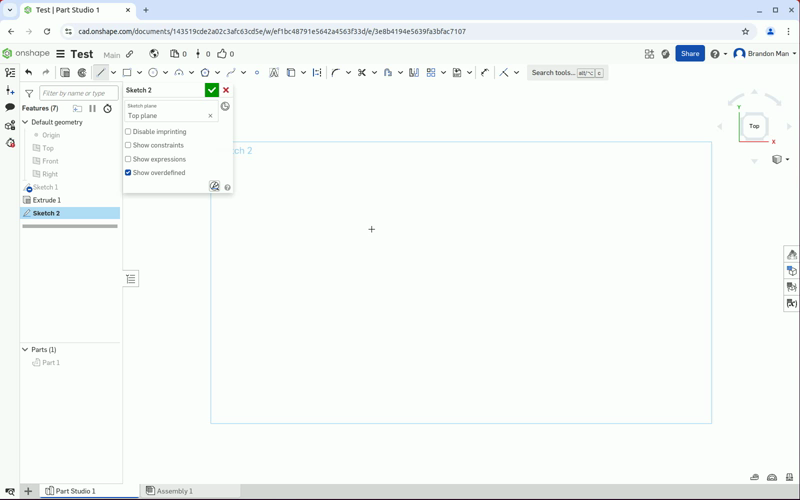
key_up(shift)
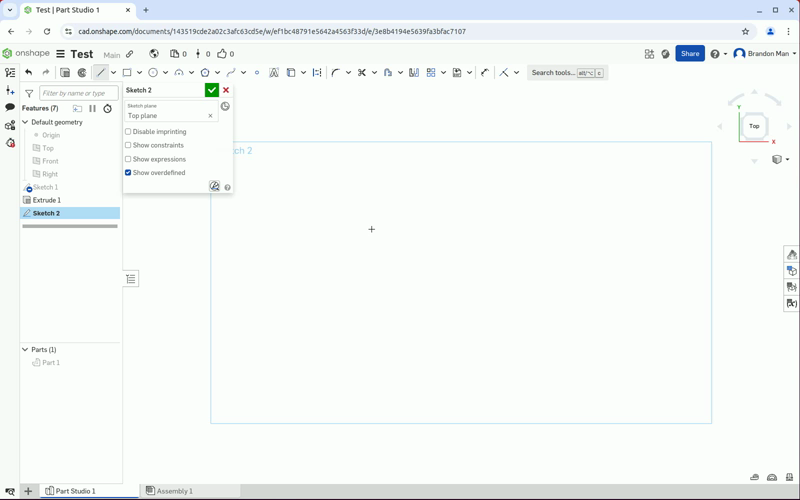
key_down(shift)
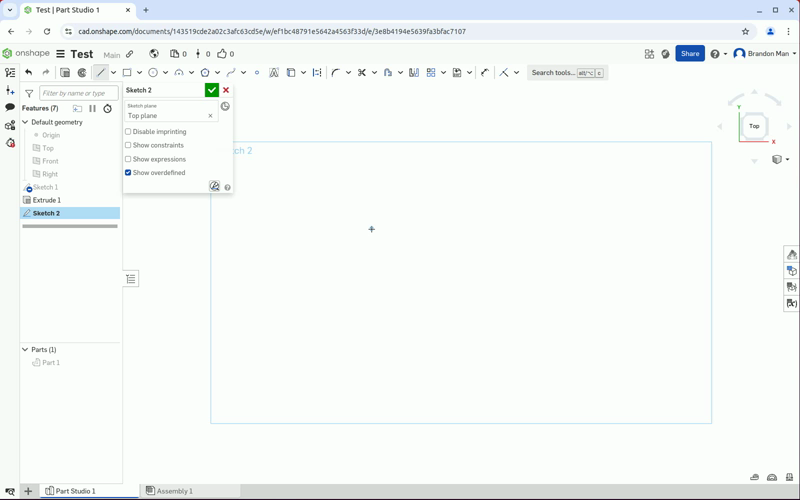
mouse_move(484, 228)
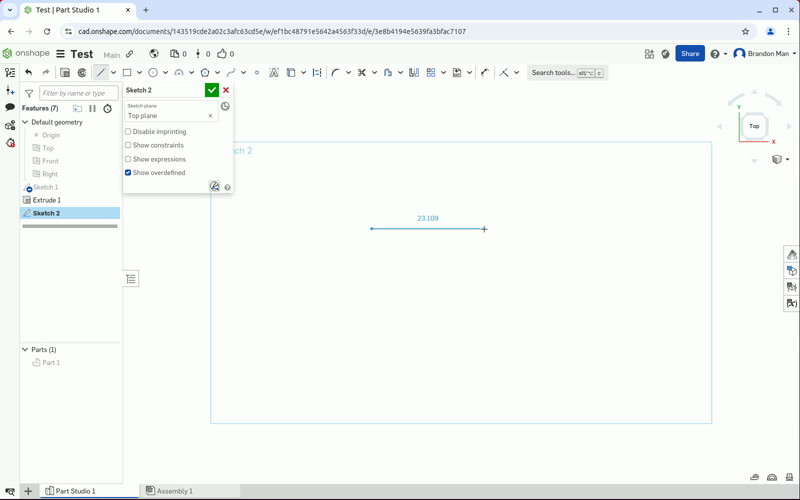
click(484, 228)
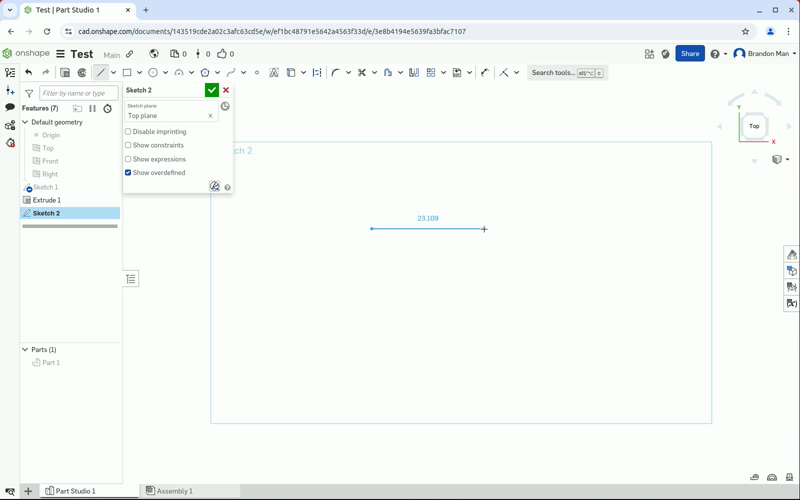
key_up(shift)
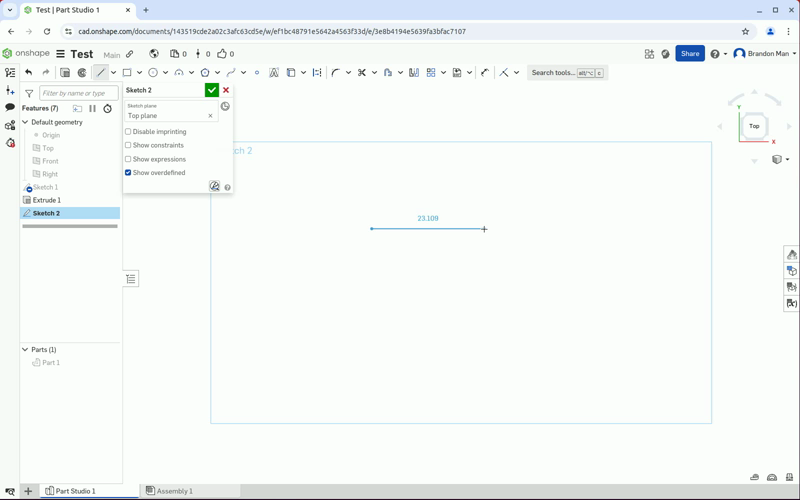
key_down(shift)
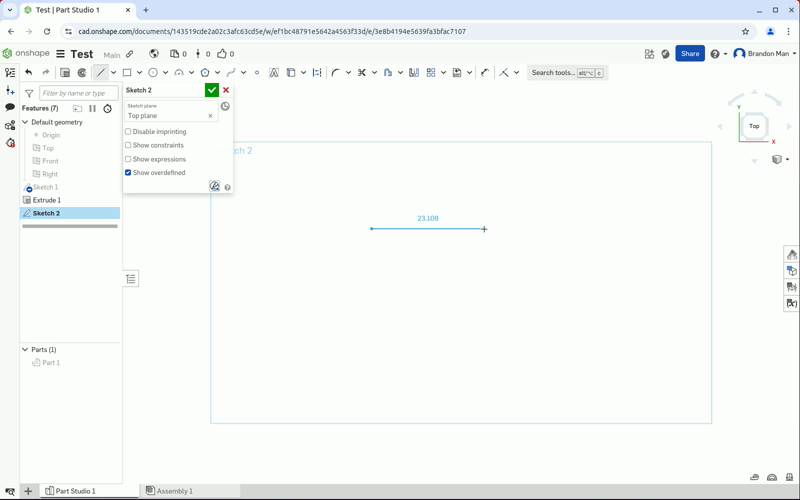
mouse_move(514, 228)
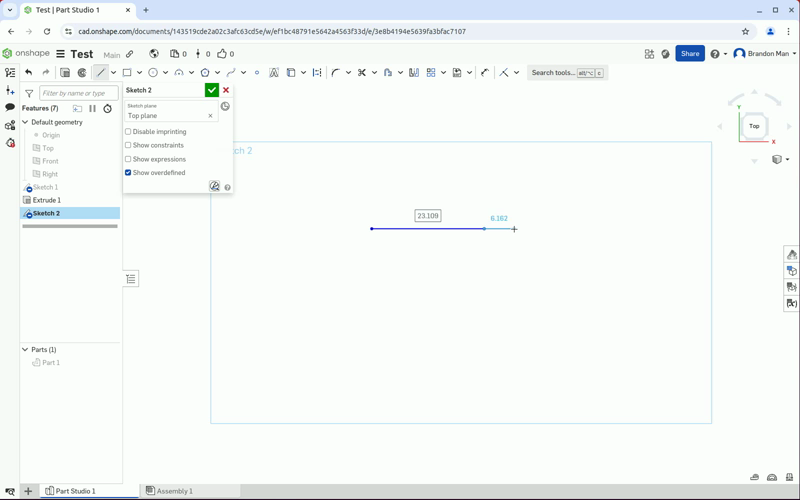
mouse_move(484, 206)
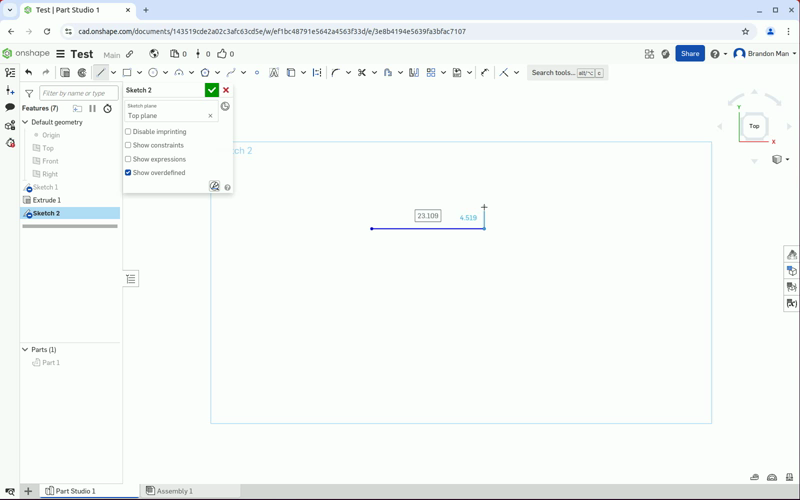
click(484, 206)
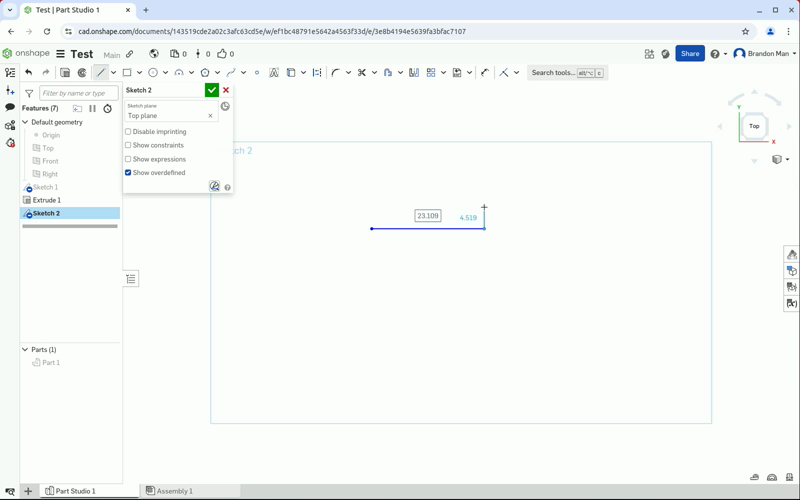
key_up(shift)
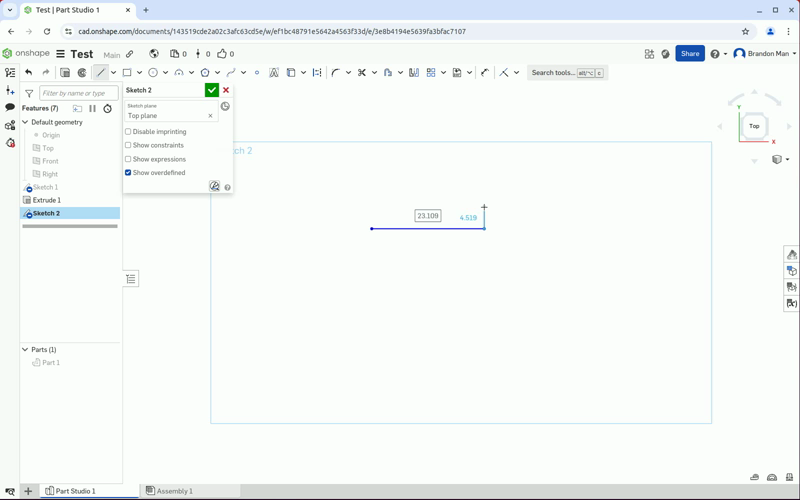
key_down(shift)
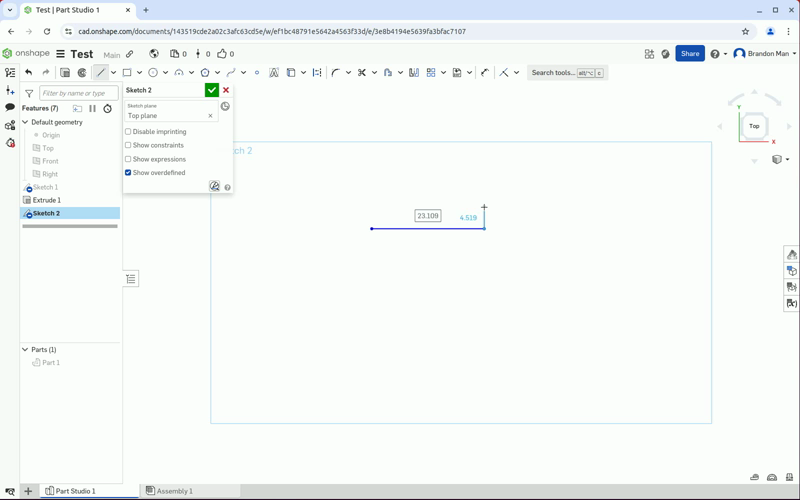
mouse_move(371, 206)
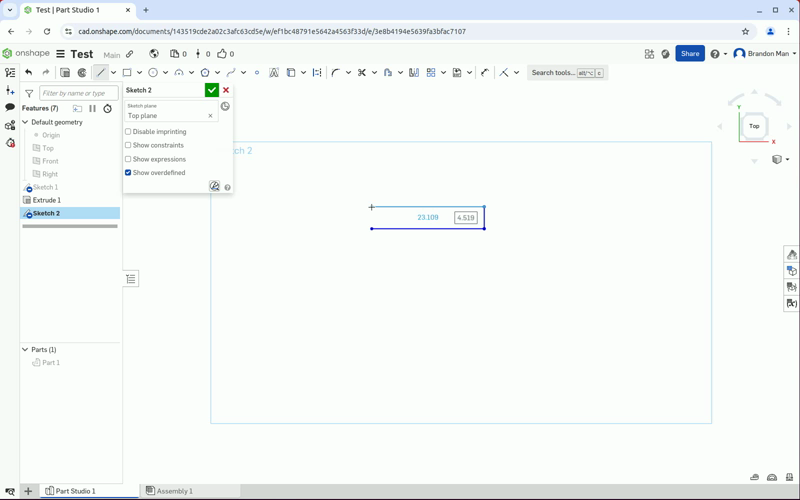
click(371, 206)
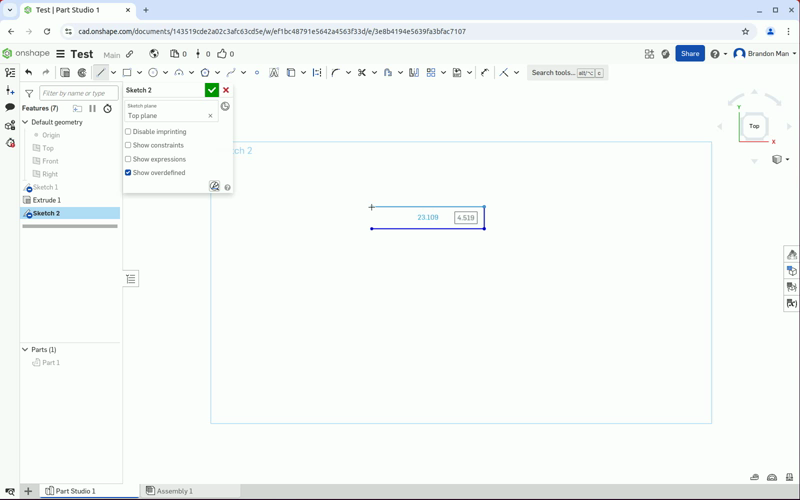
key_up(shift)
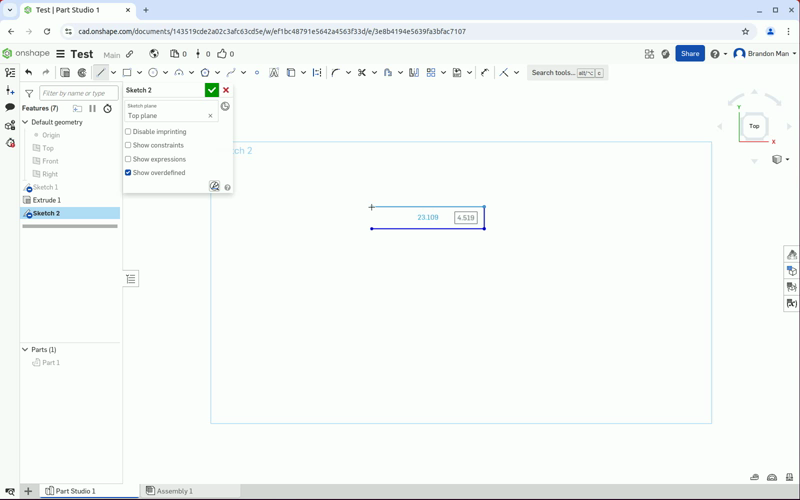
mouse_move(401, 206)
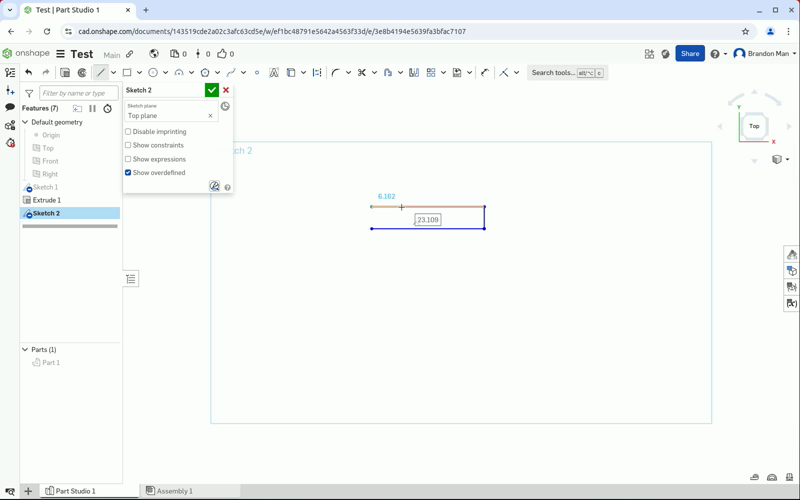
key_down(shift)
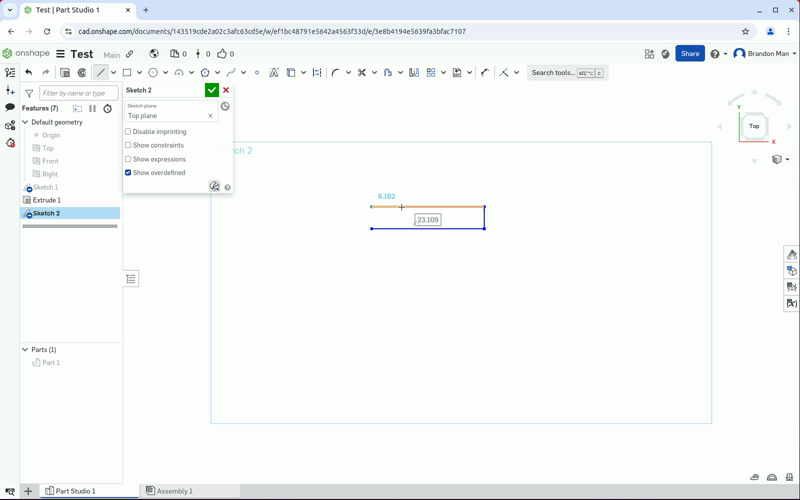
mouse_move(371, 228)
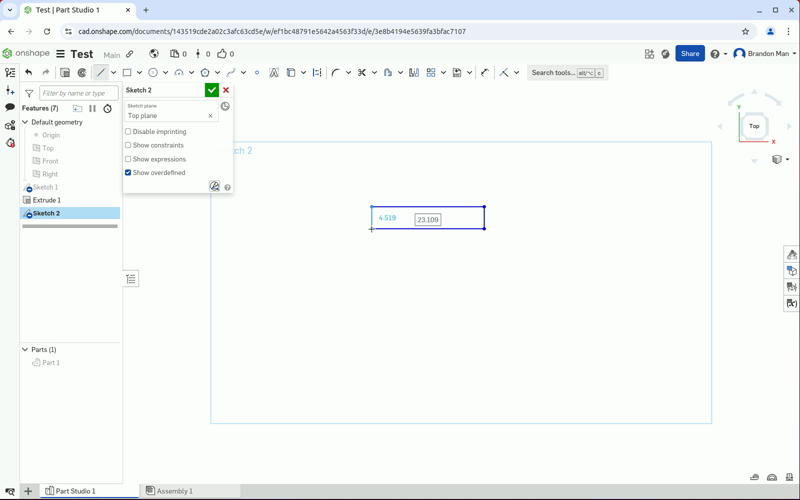
key_up(shift)
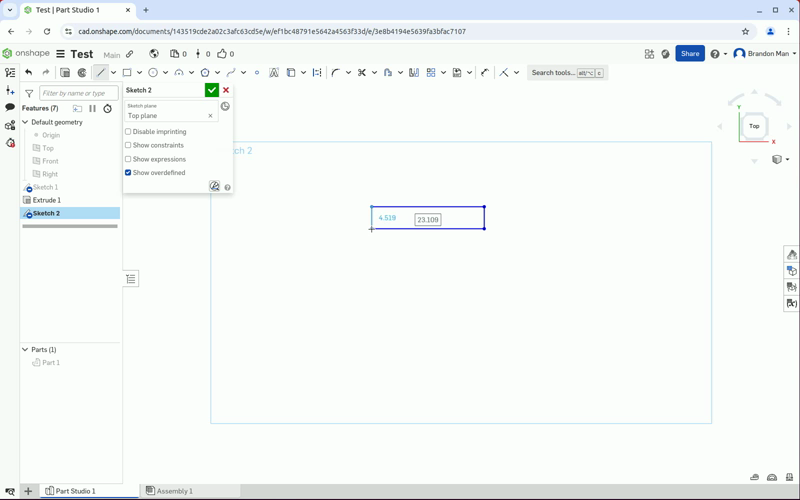
click(371, 228)
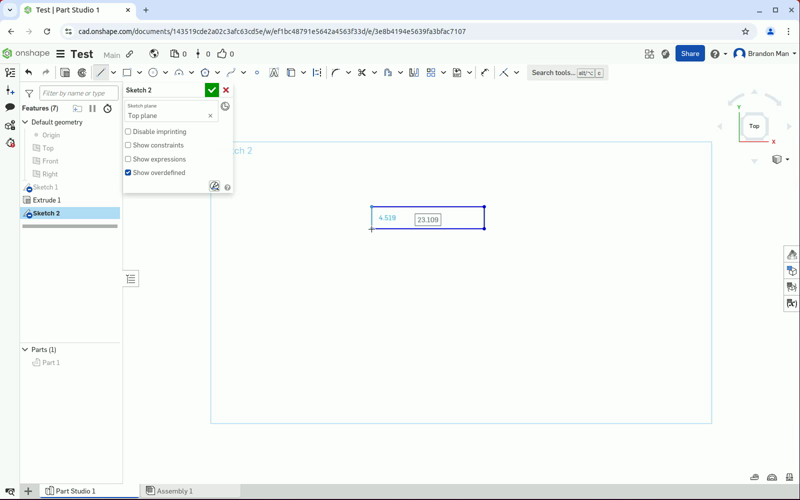
key(esc)
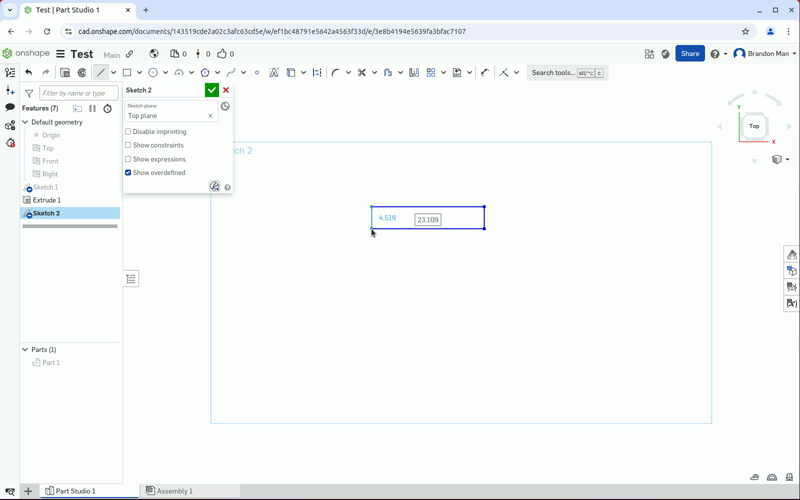
mouse_move(396, 222)
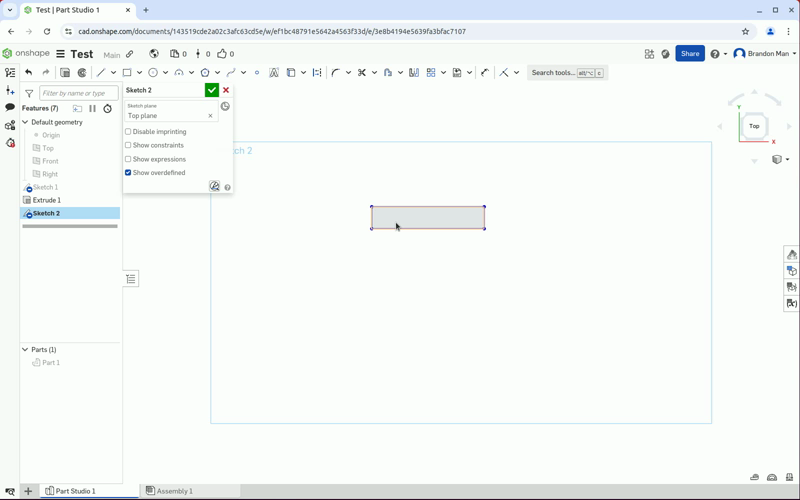
click(396, 222)
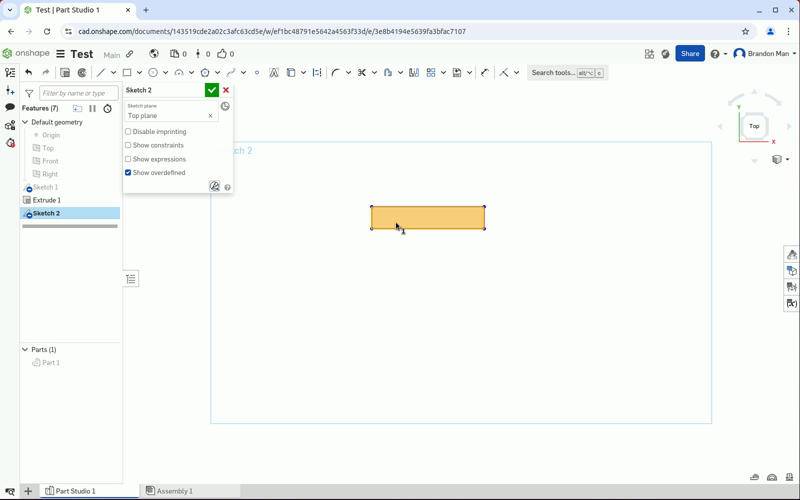
mouse_move(73, 352)
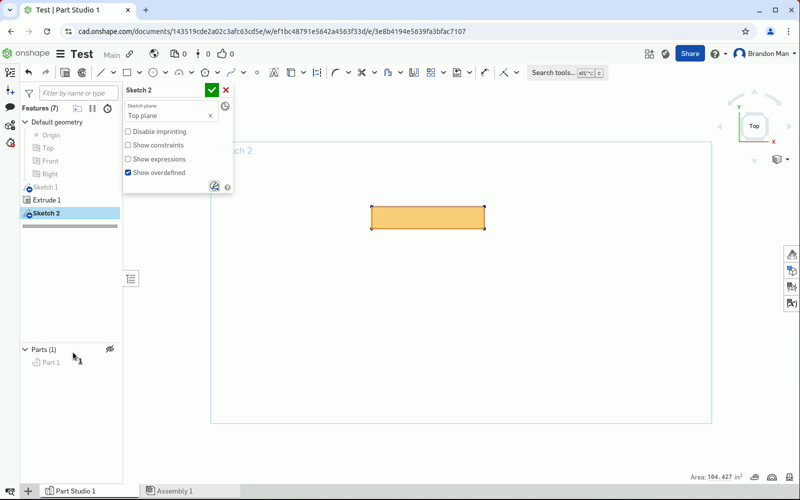
key(shift+y)
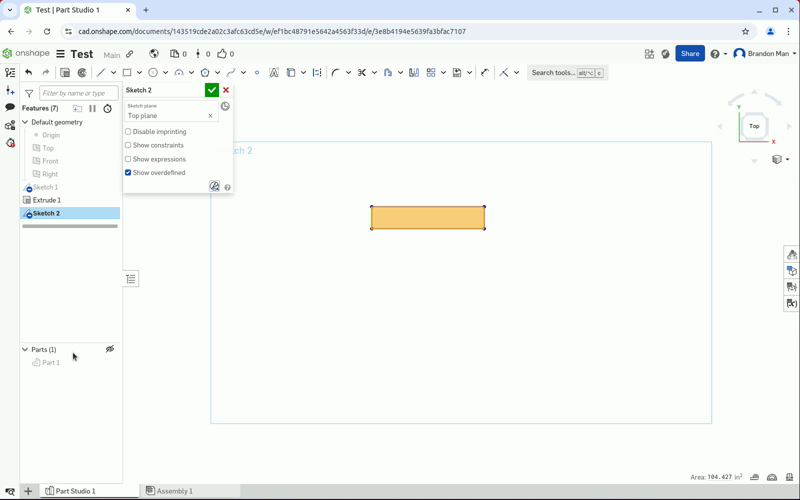
key(shift+e)
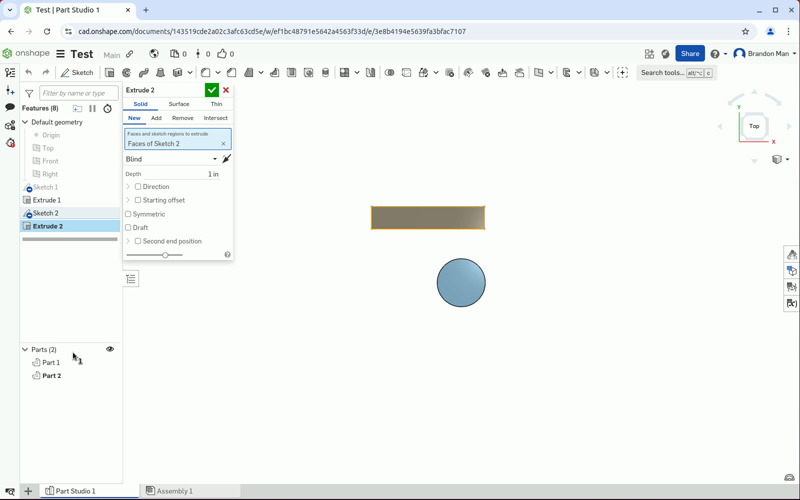
mouse_move(143, 106)
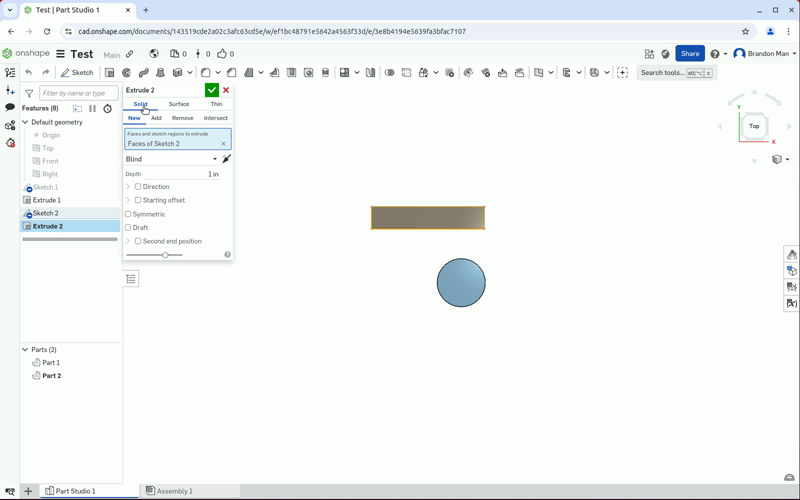
click(143, 106)
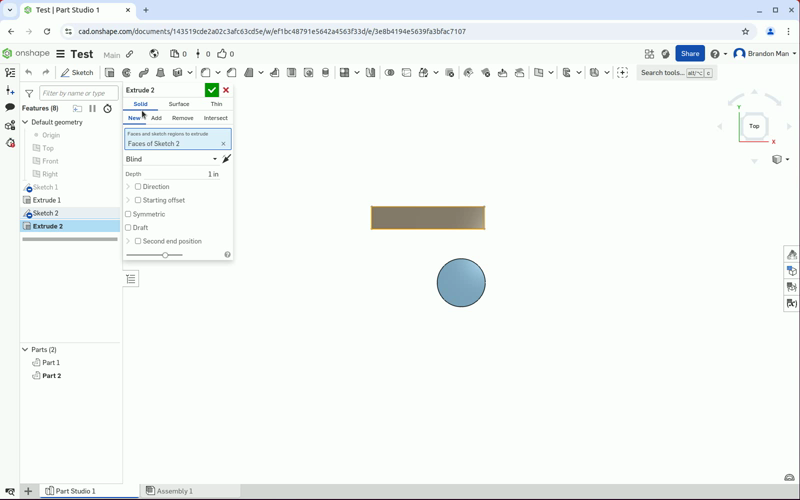
mouse_move(137, 120)
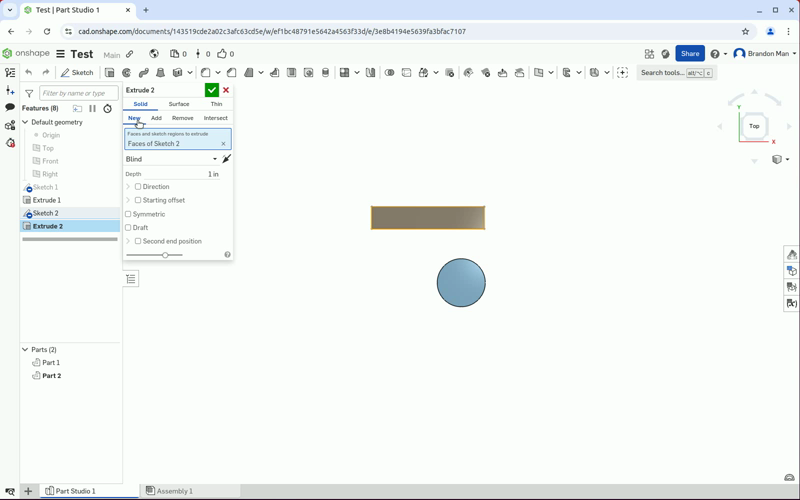
click(137, 120)
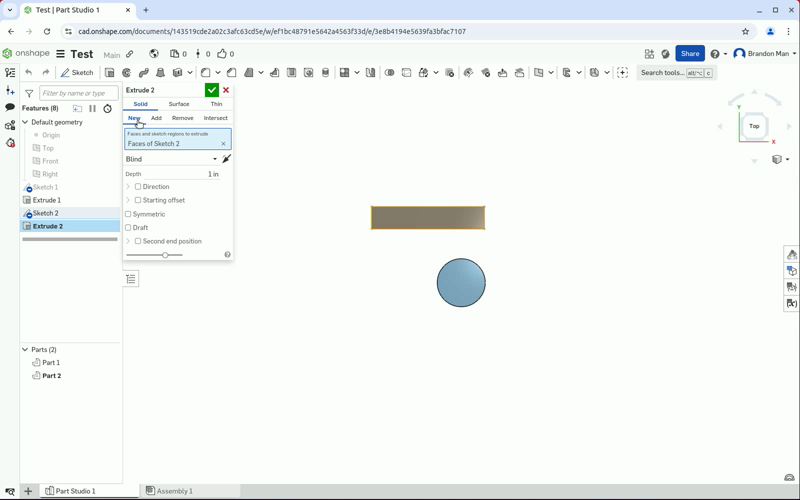
key(tab, 4)
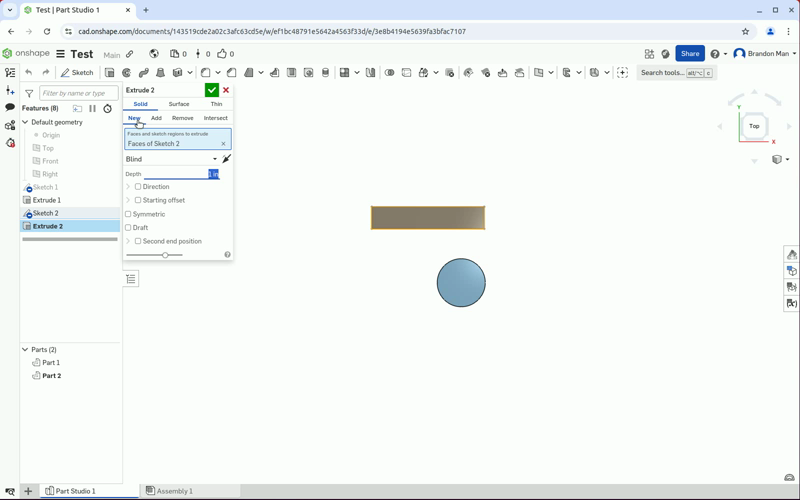
text(-23.108)
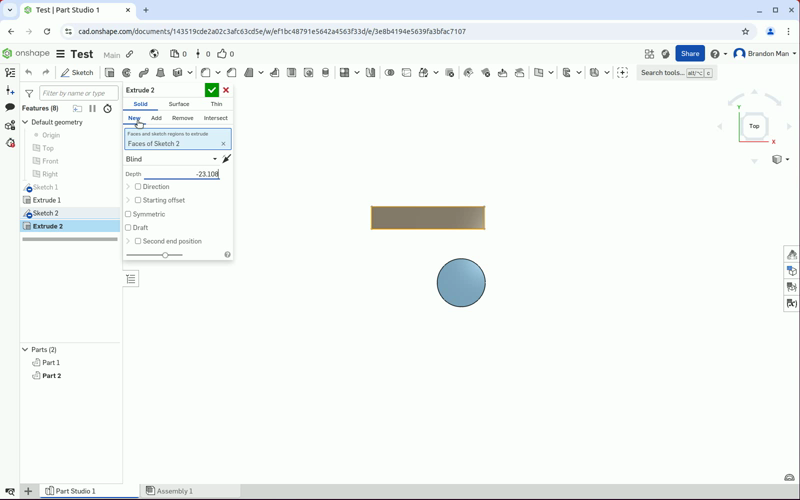
key(enter)
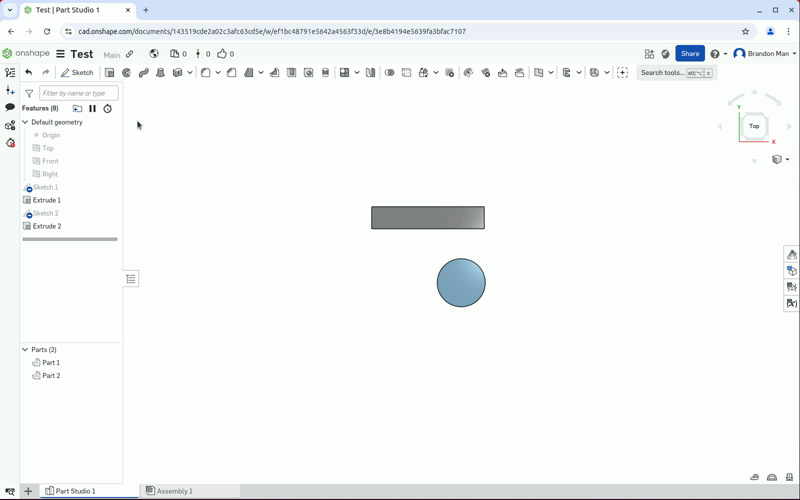
key(shift+h)
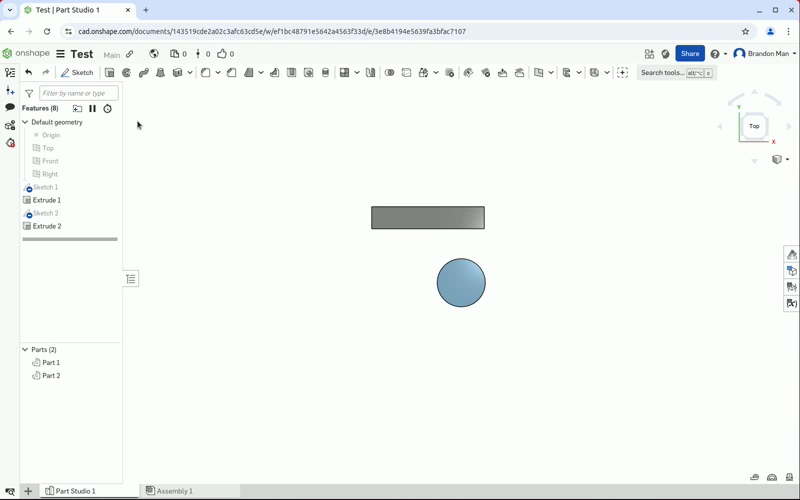
key(shift+h)
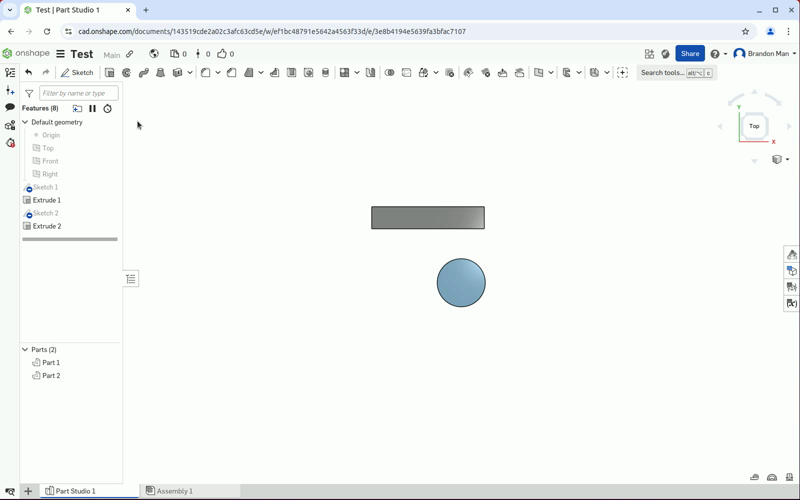
mouse_move(73, 189)
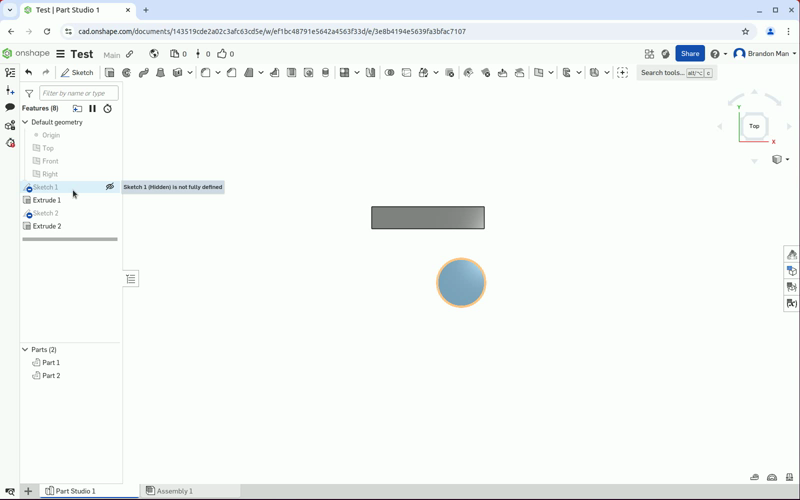
click(73, 189)
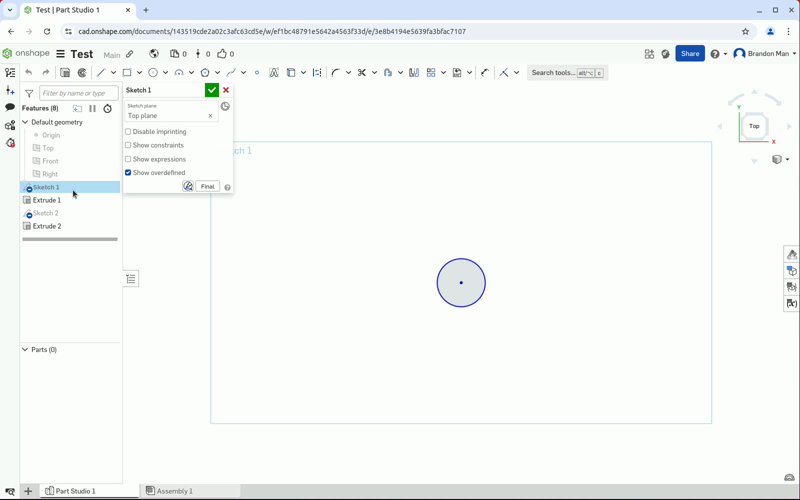
mouse_move(229, 92)
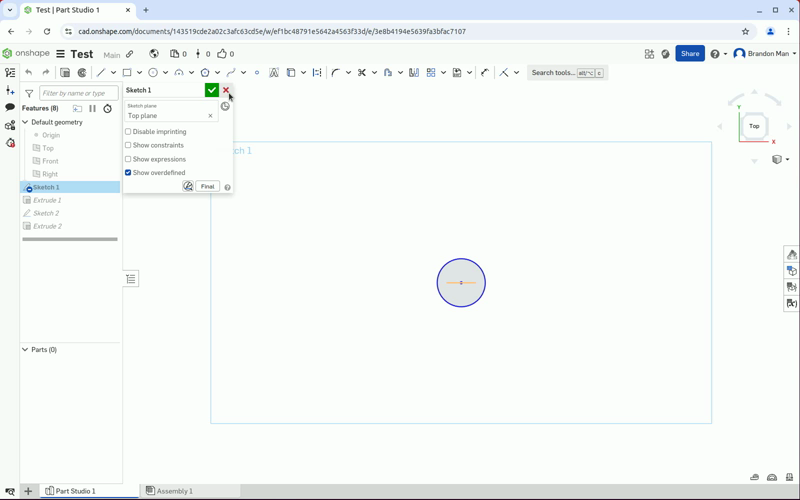
click(229, 92)
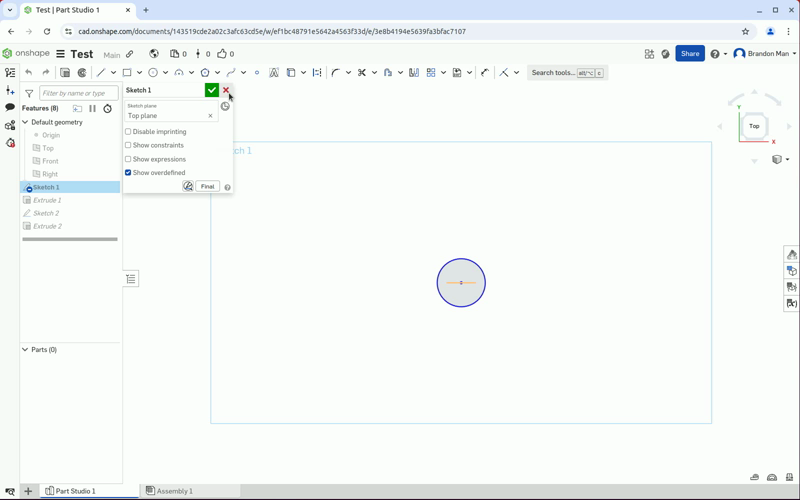
key(shift+s)
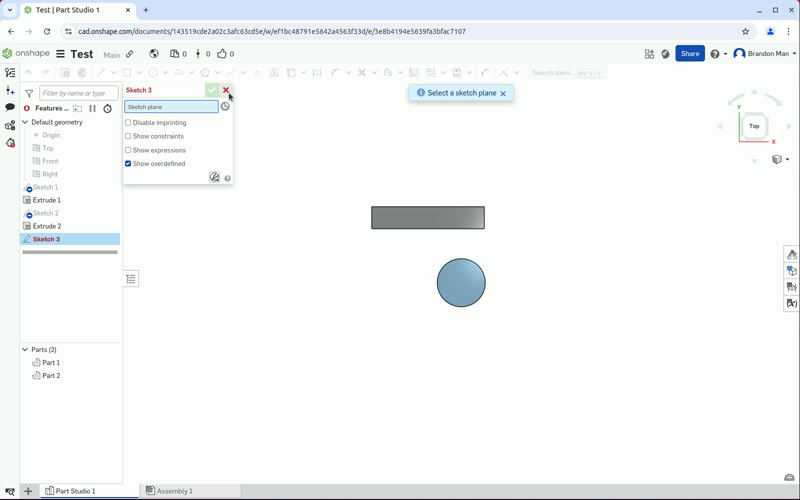
mouse_move(73, 150)
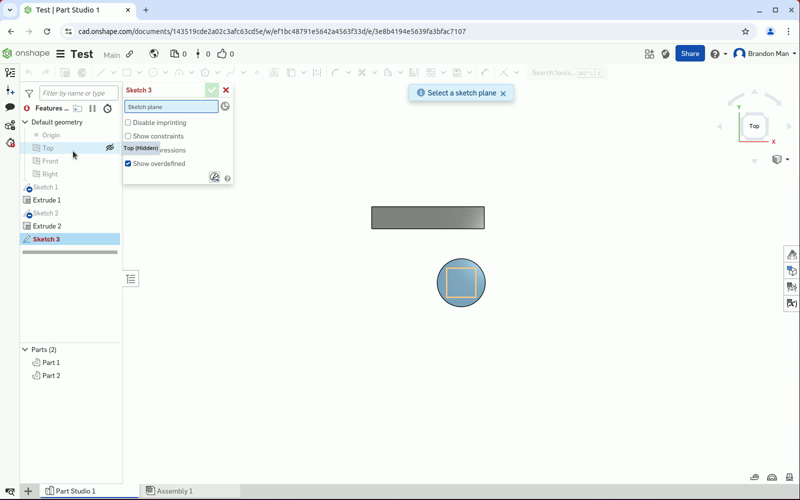
click(73, 150)
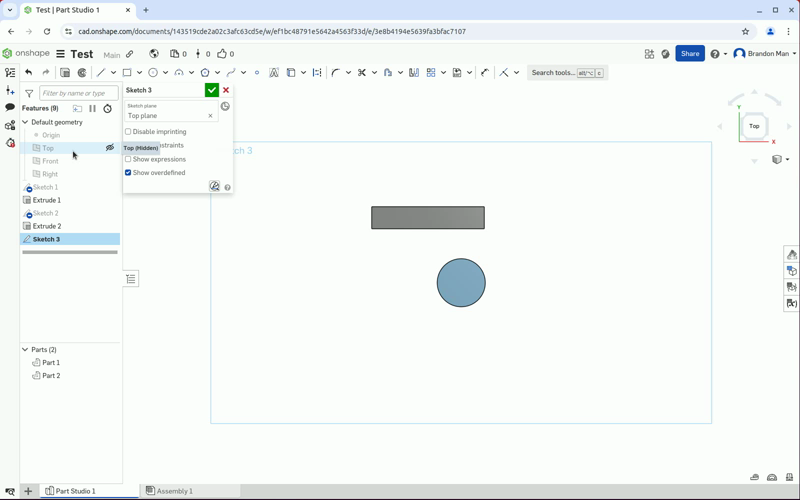
mouse_move(73, 352)
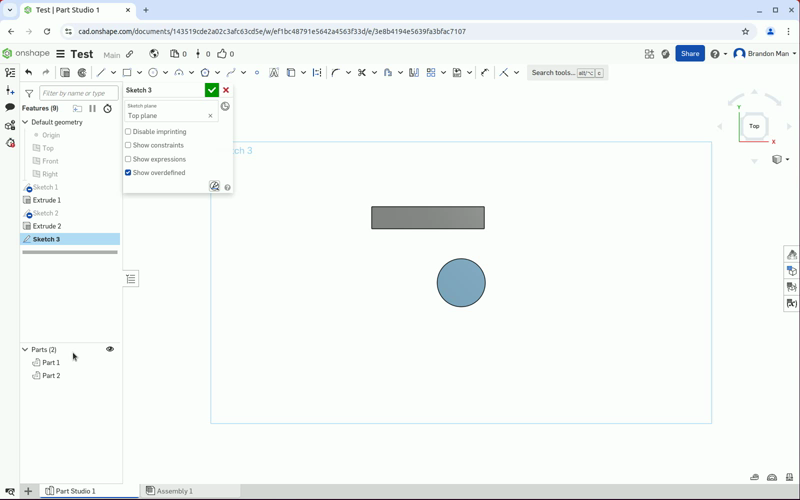
key(y)
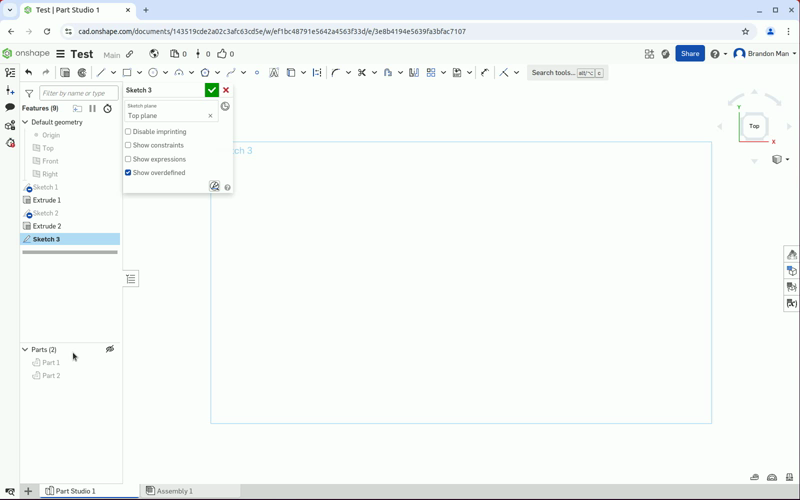
key(l)
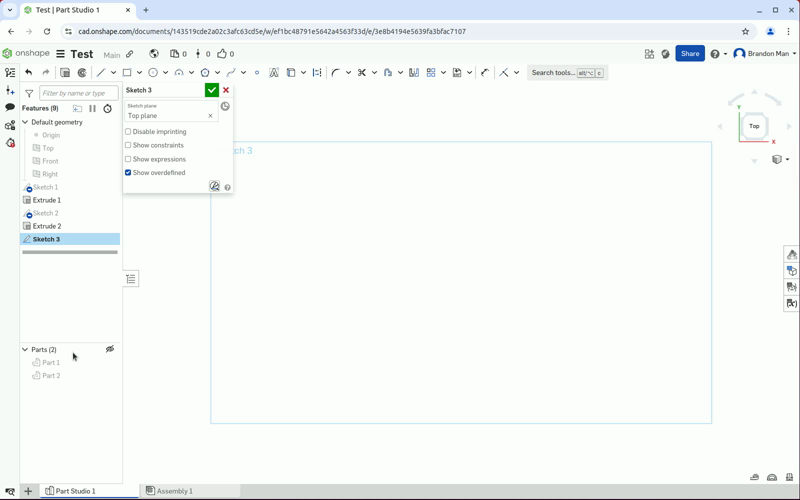
key_down(shift)
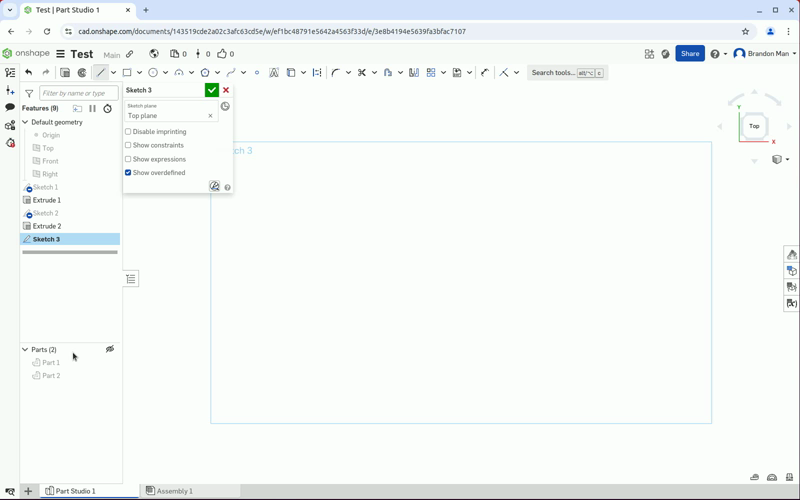
mouse_move(371, 359)
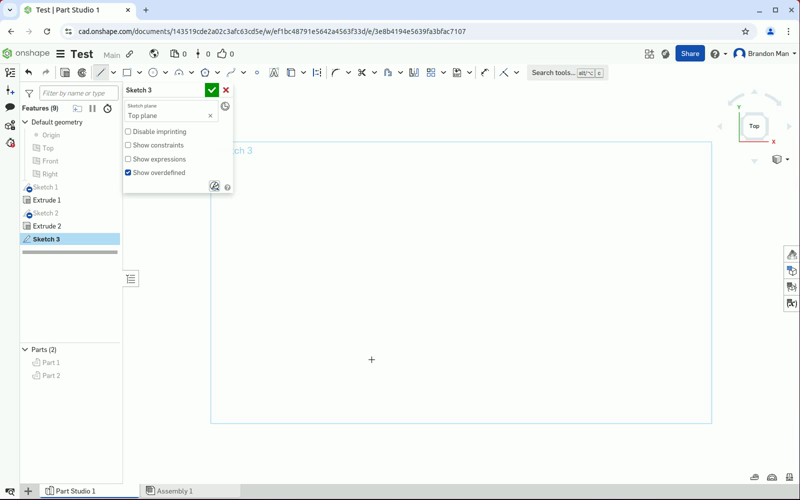
click(371, 359)
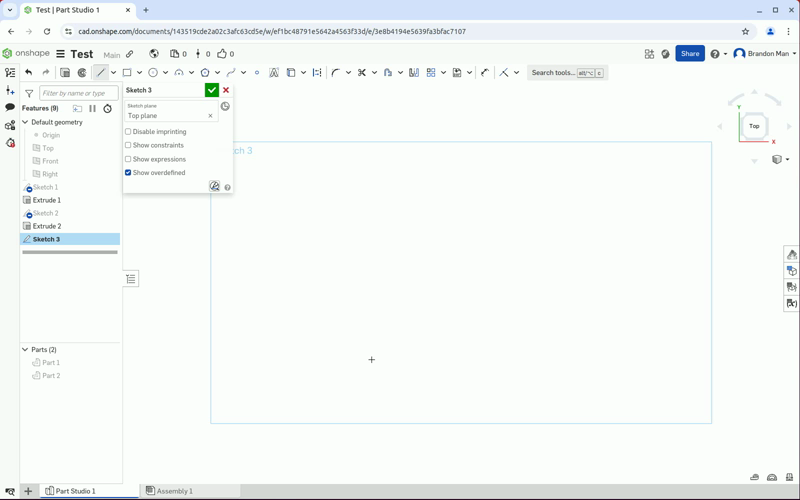
key_up(shift)
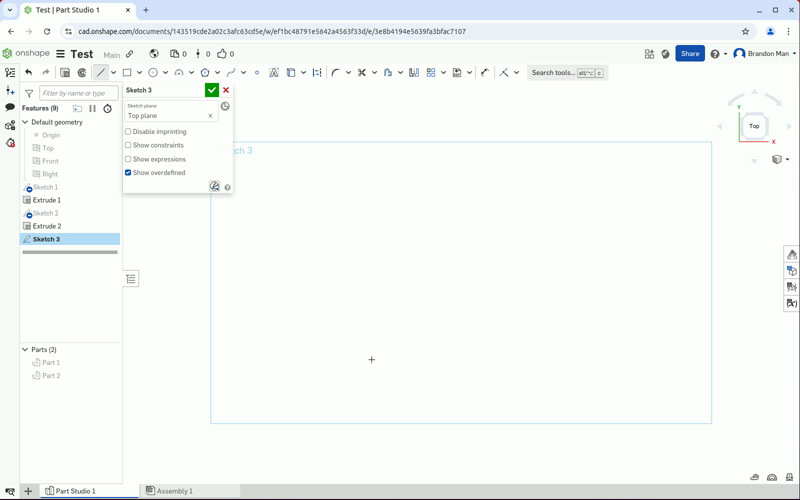
key_down(shift)
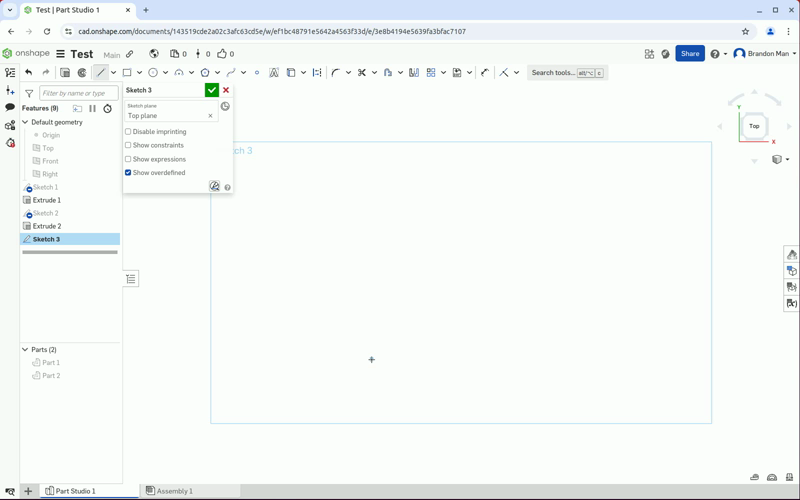
mouse_move(401, 359)
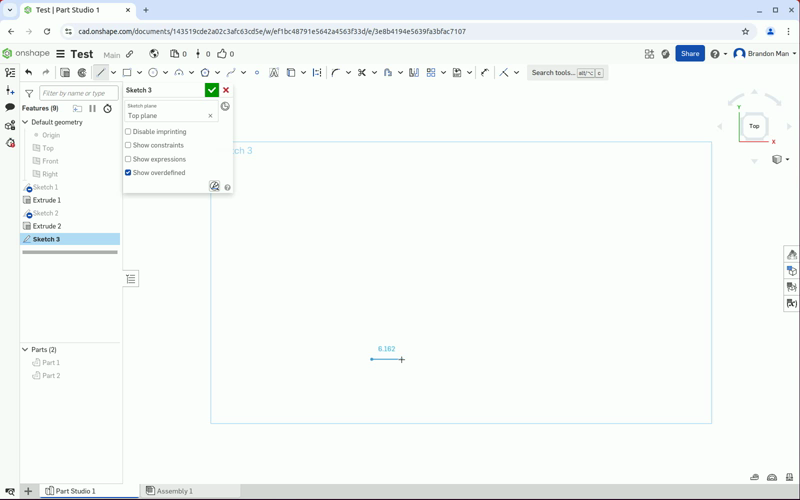
mouse_move(376, 359)
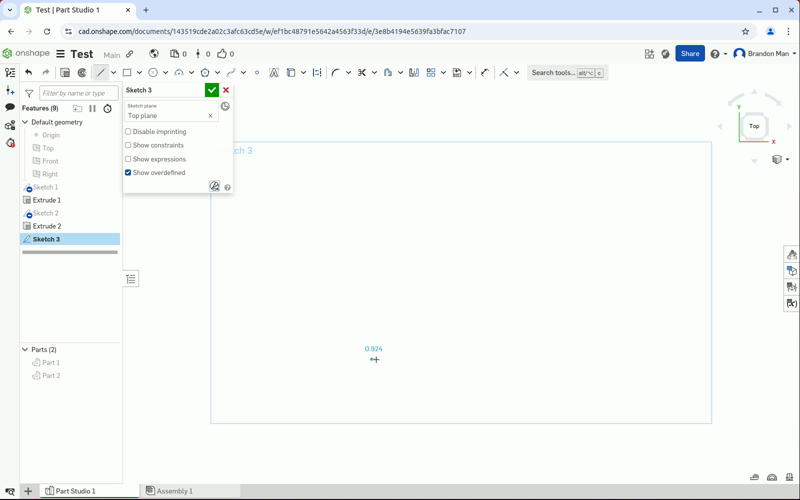
scroll(6)
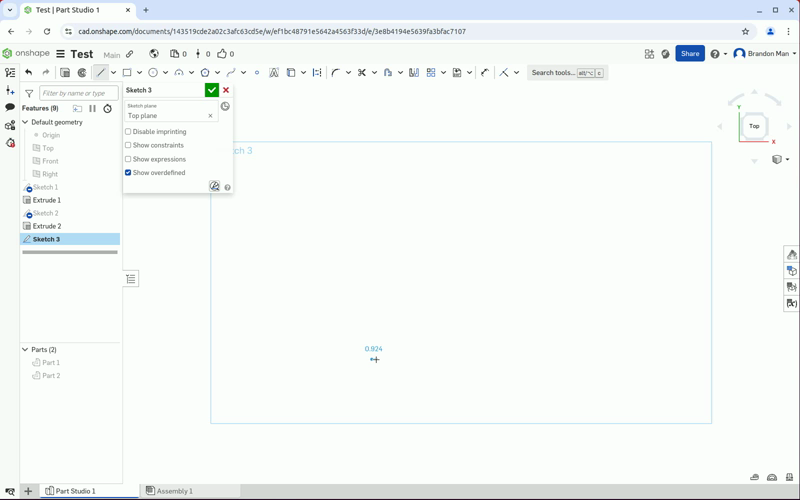
scroll(6)
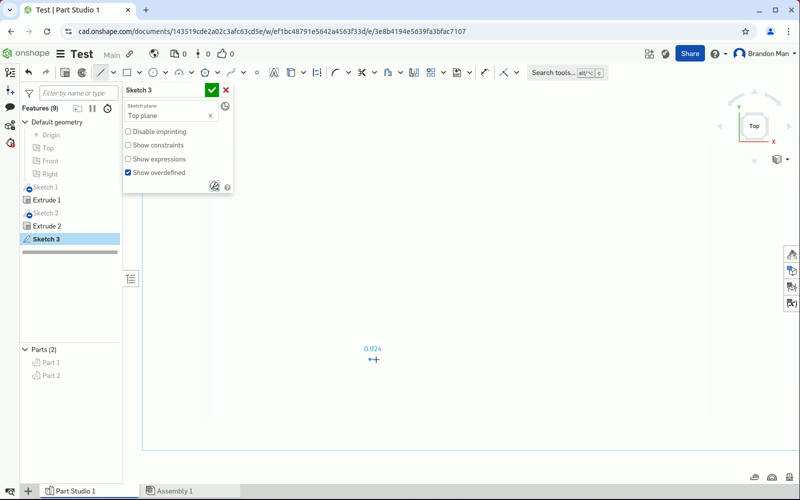
scroll(6)
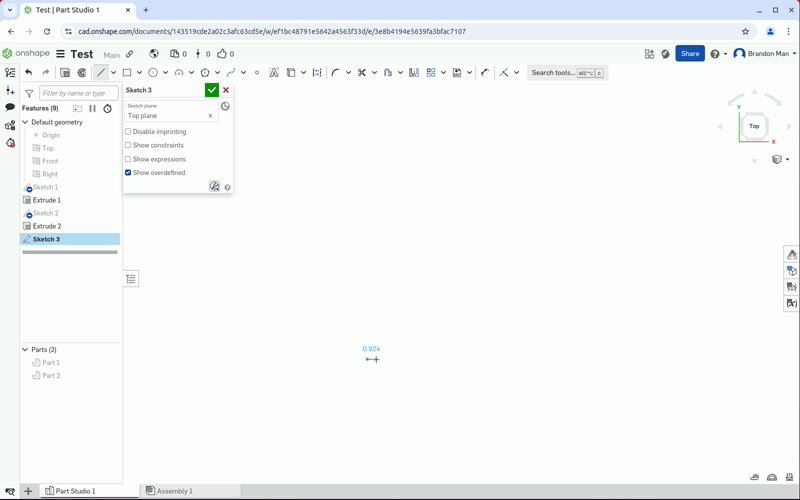
scroll(6)
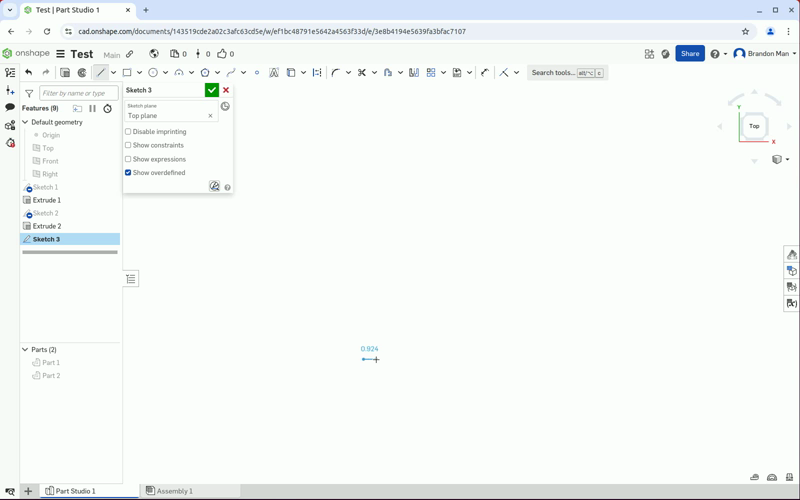
scroll(6)
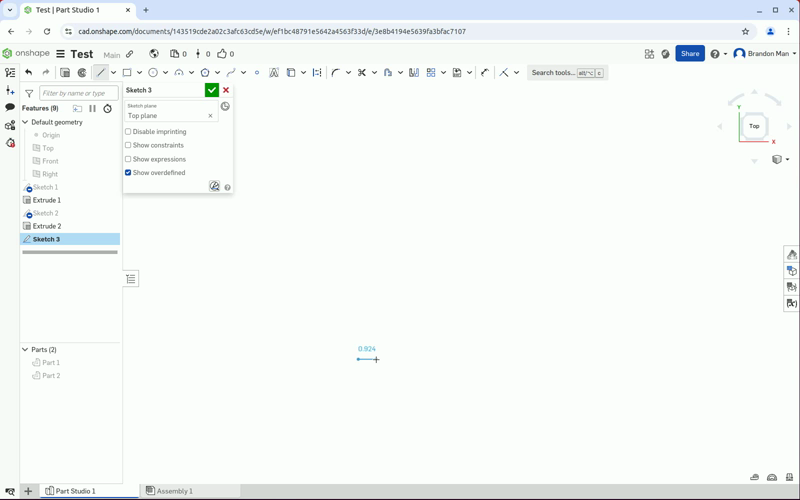
scroll(6)
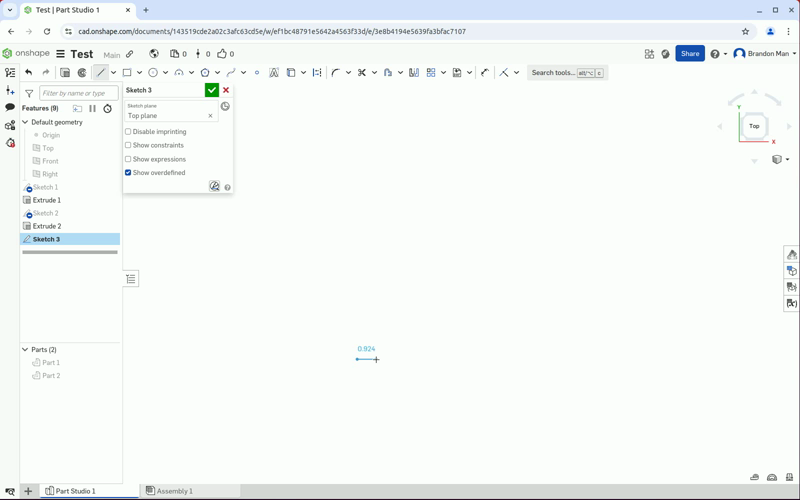
scroll(6)
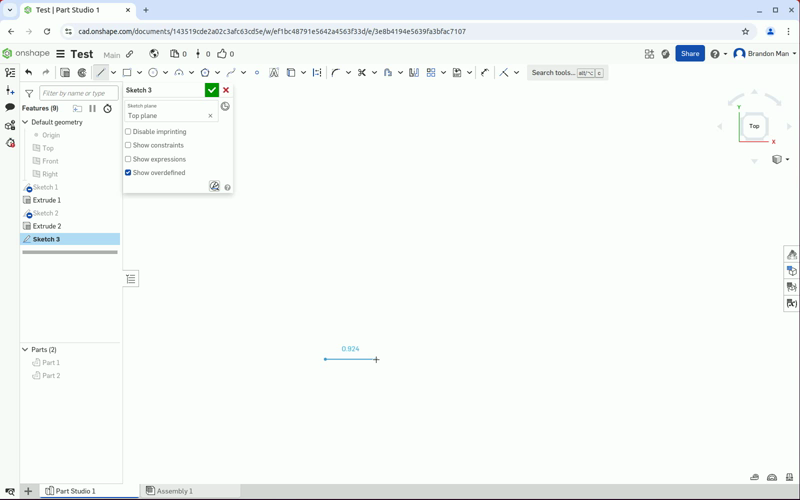
click(376, 359)
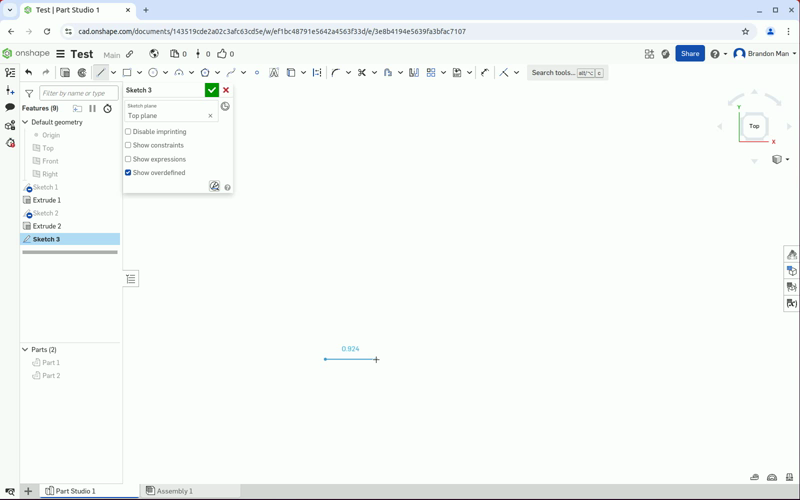
scroll(-6)
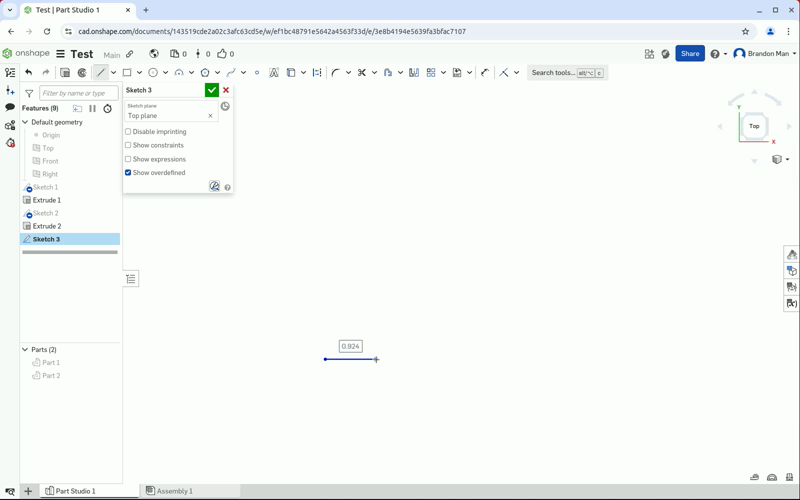
scroll(-6)
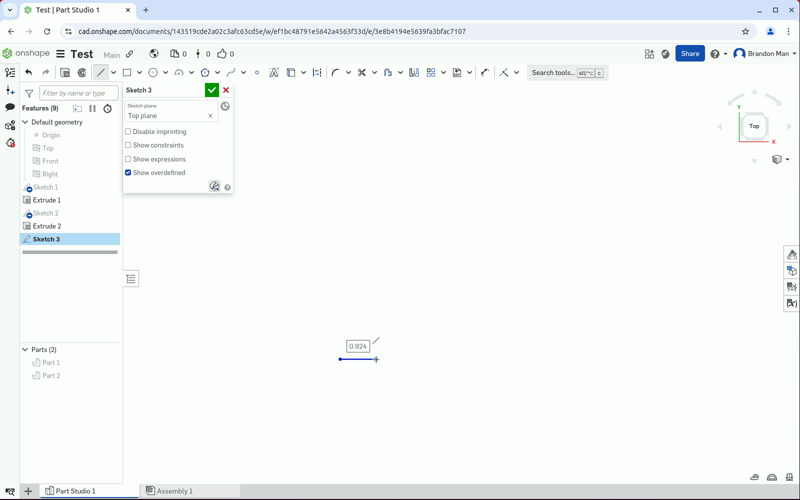
scroll(-6)
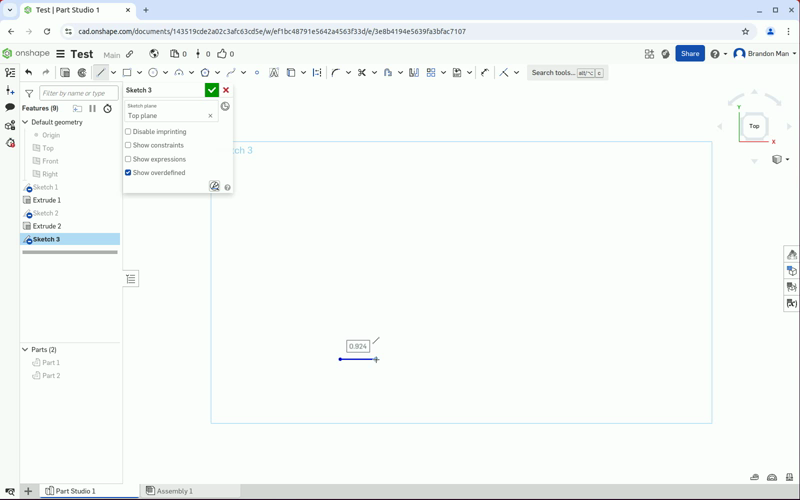
scroll(-6)
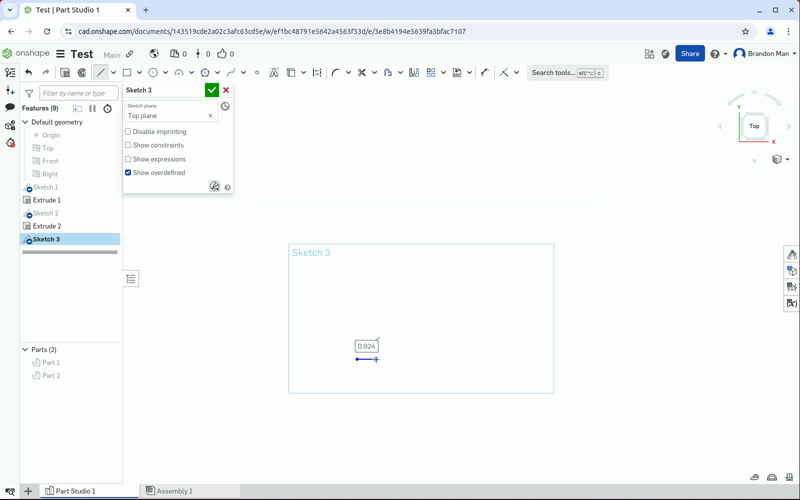
scroll(-6)
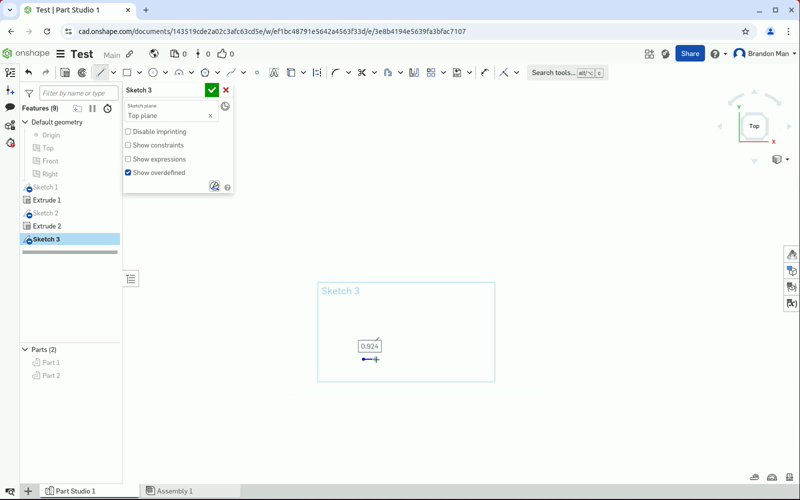
scroll(-6)
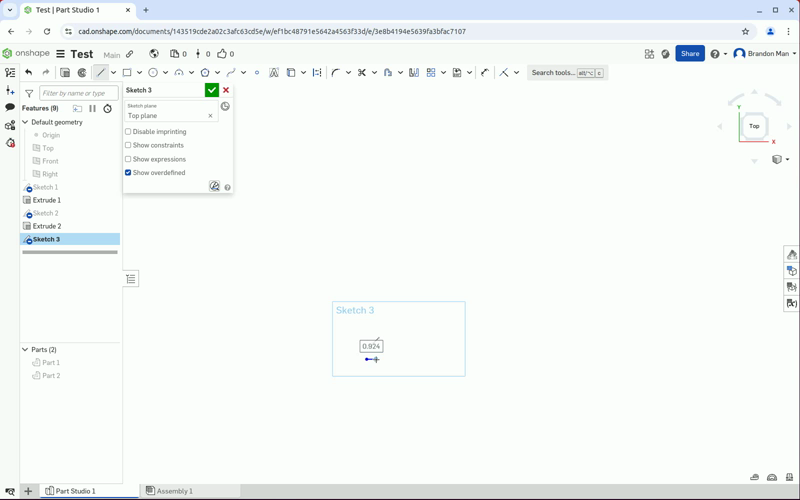
scroll(-6)
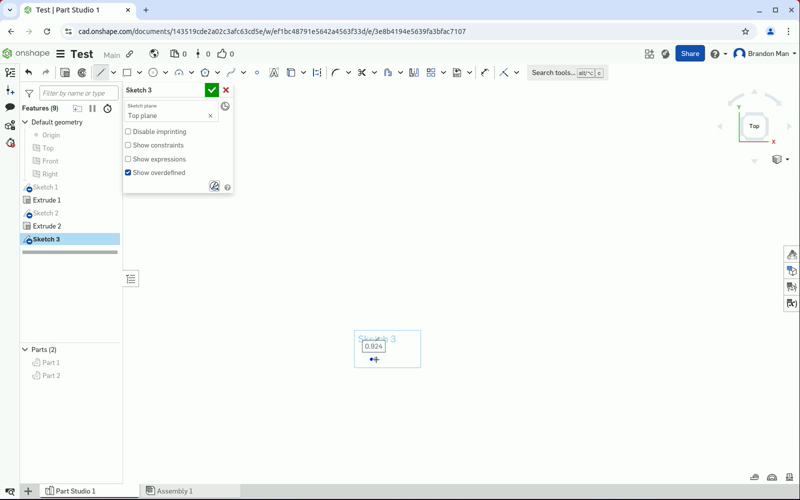
key_up(shift)
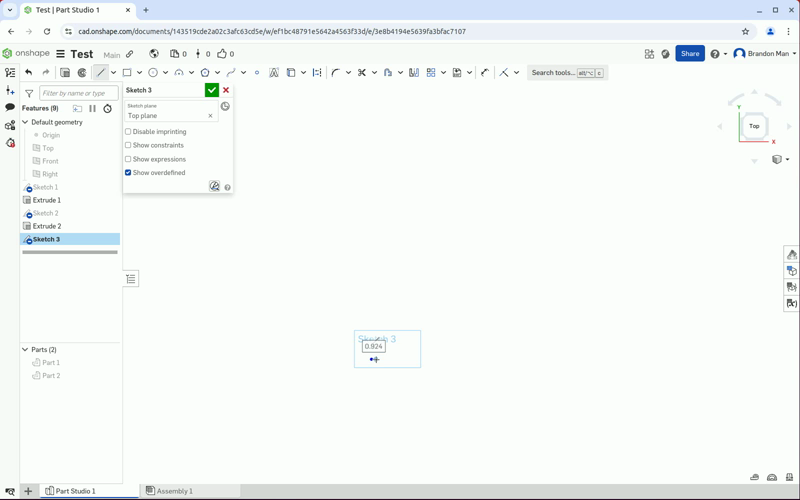
key_down(shift)
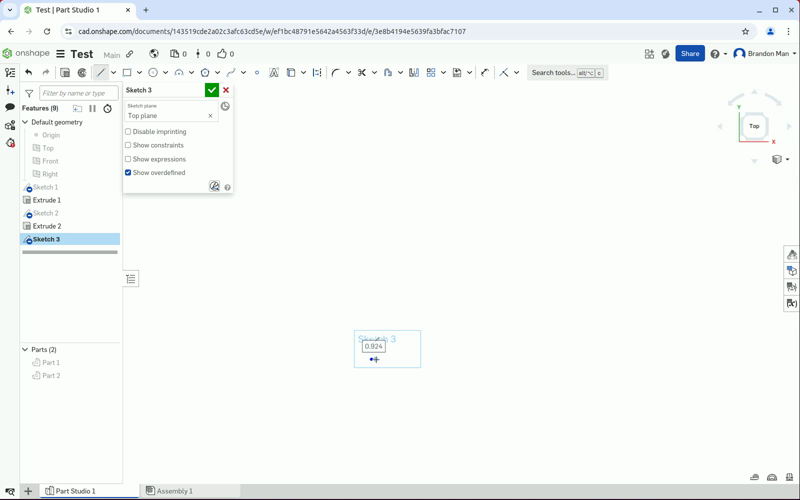
mouse_move(406, 359)
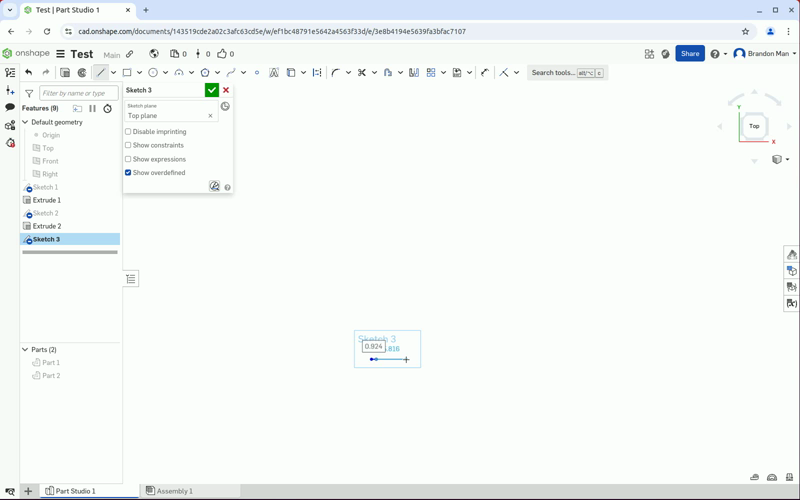
mouse_move(376, 336)
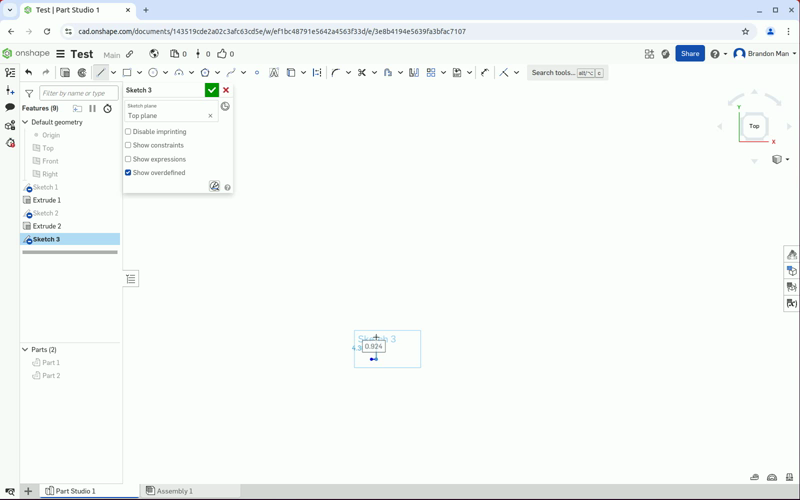
click(376, 336)
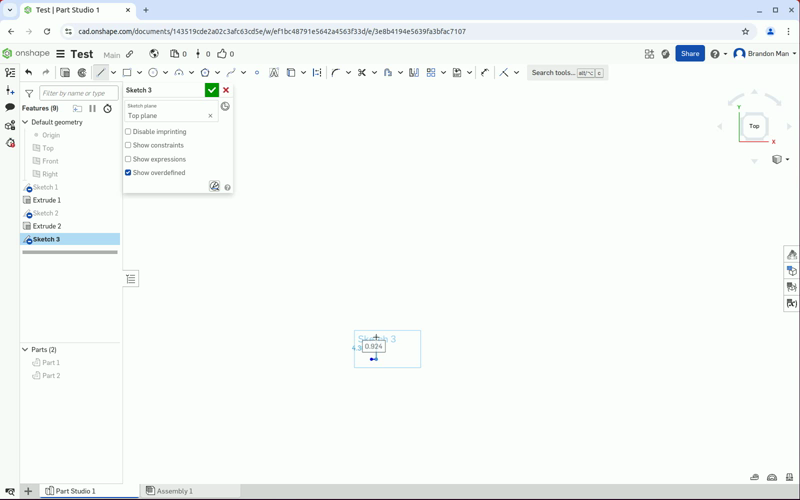
key_up(shift)
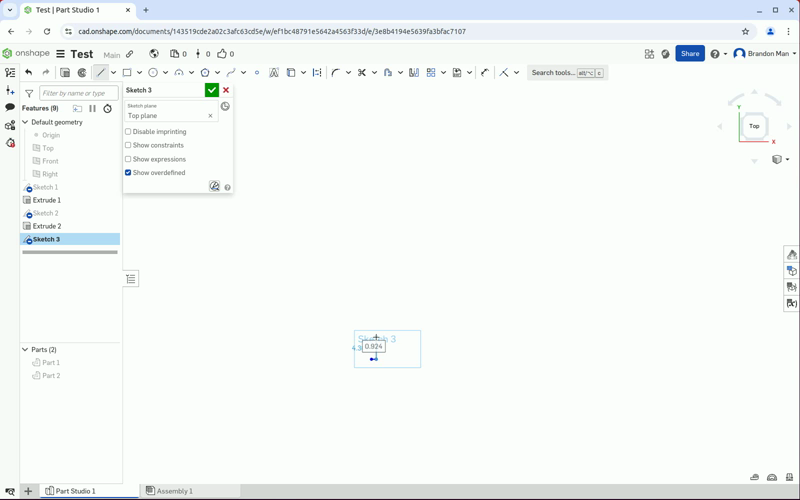
key_down(shift)
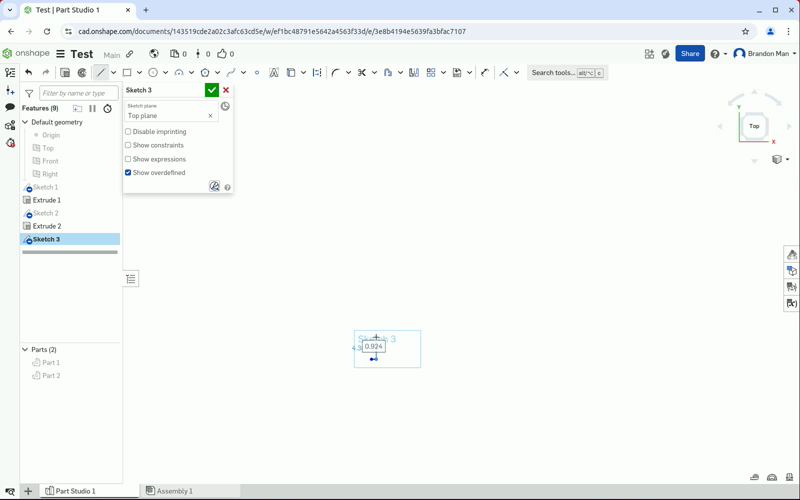
mouse_move(406, 336)
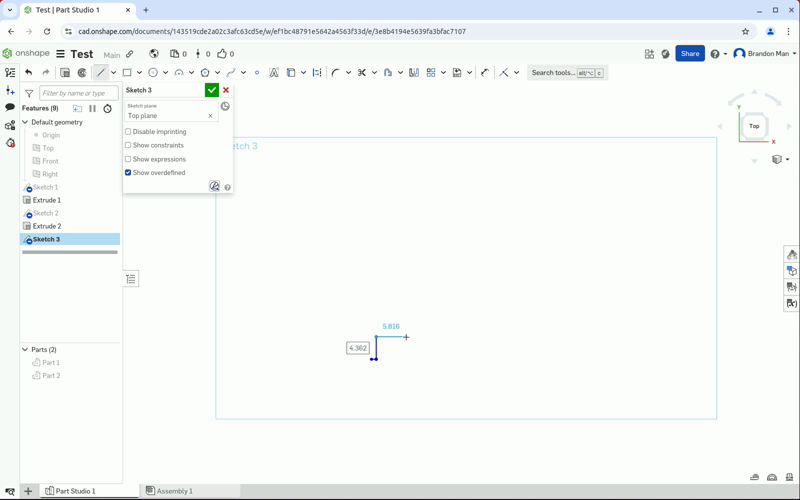
mouse_move(397, 336)
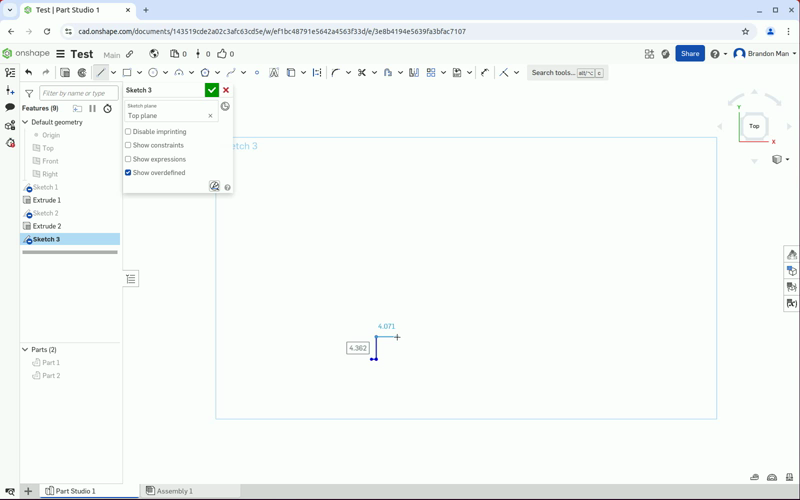
click(397, 336)
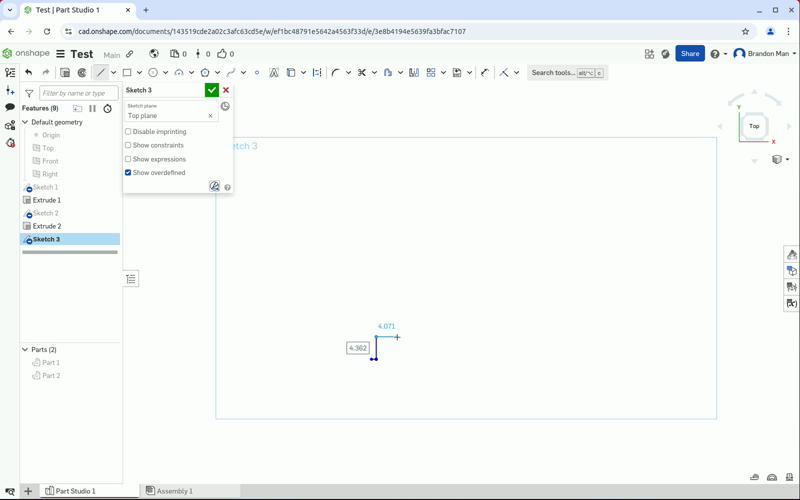
key_up(shift)
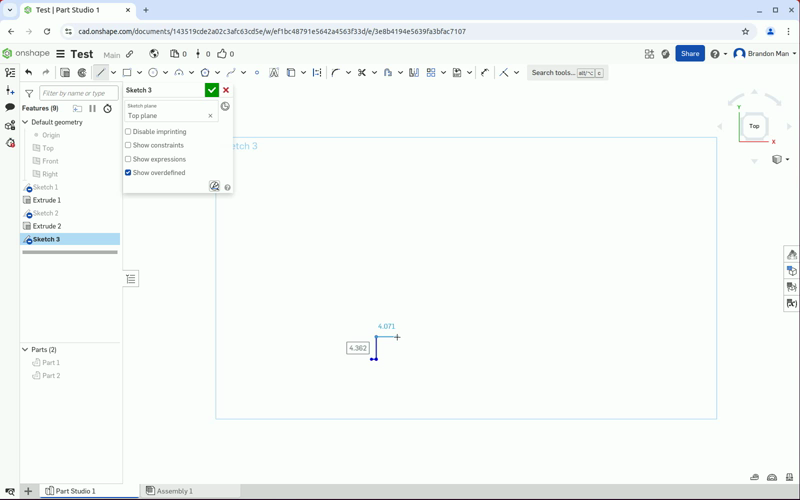
key_down(shift)
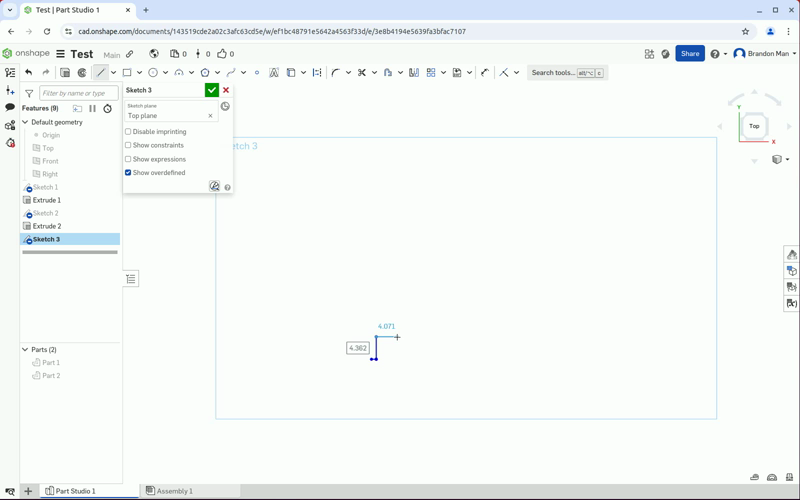
mouse_move(427, 336)
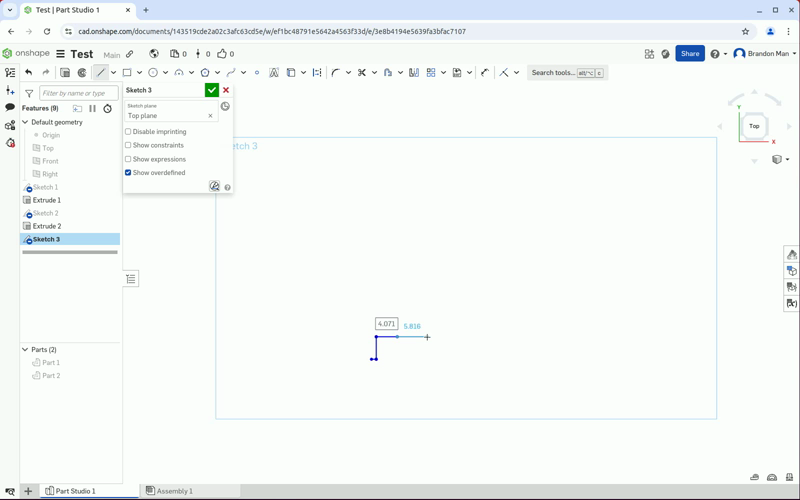
mouse_move(397, 359)
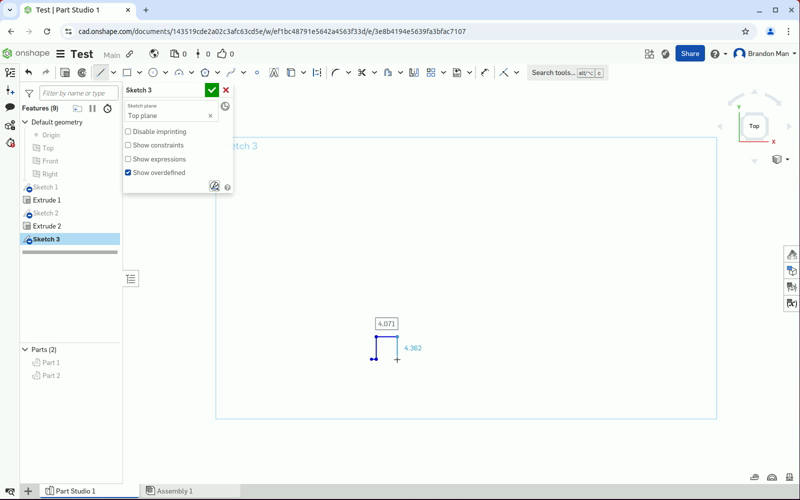
click(397, 359)
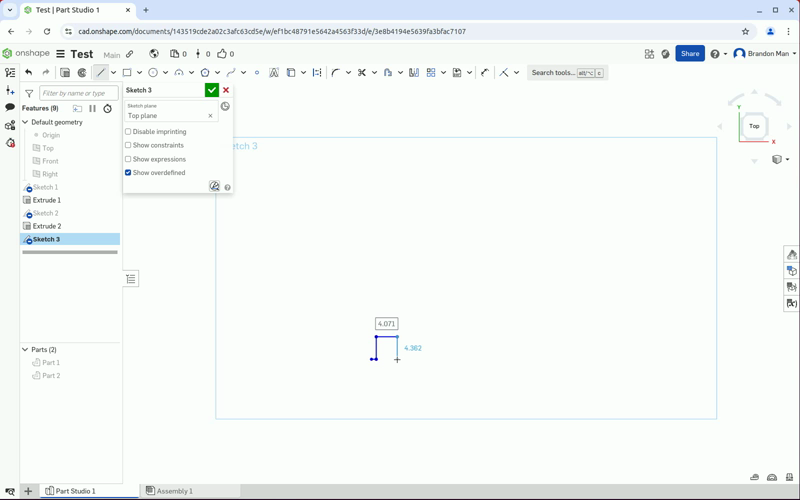
key_up(shift)
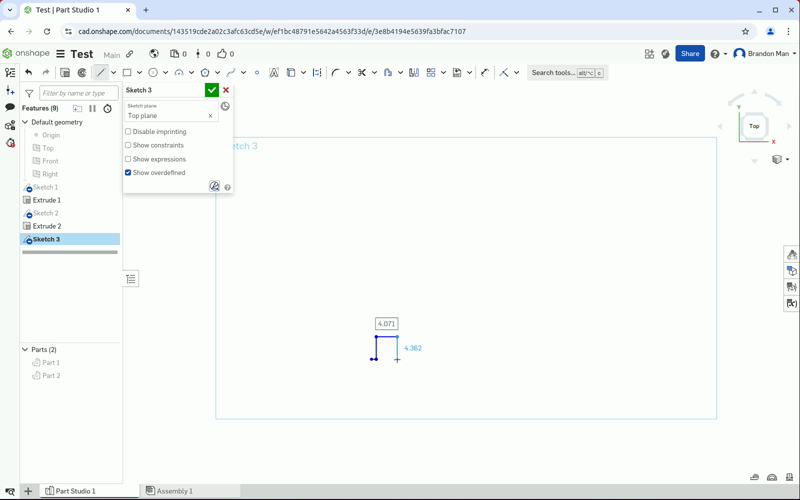
key_down(shift)
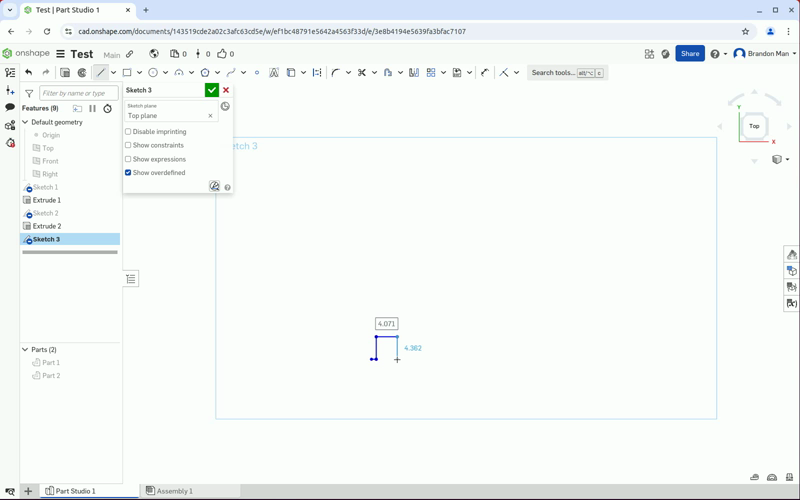
mouse_move(484, 359)
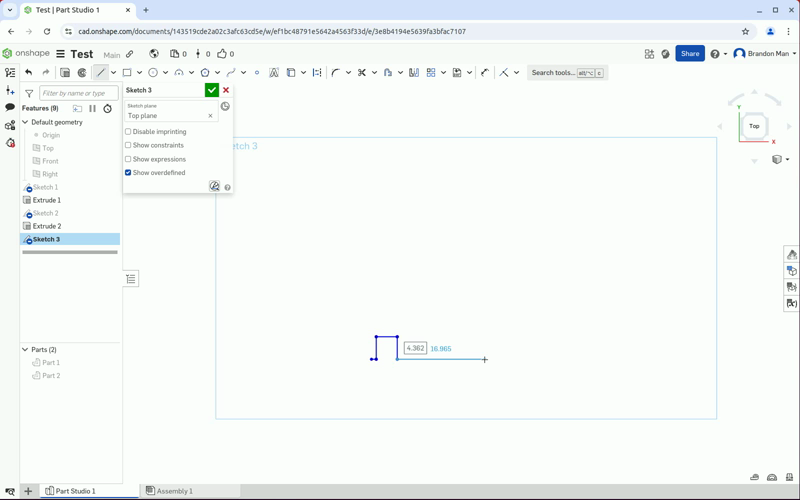
click(484, 359)
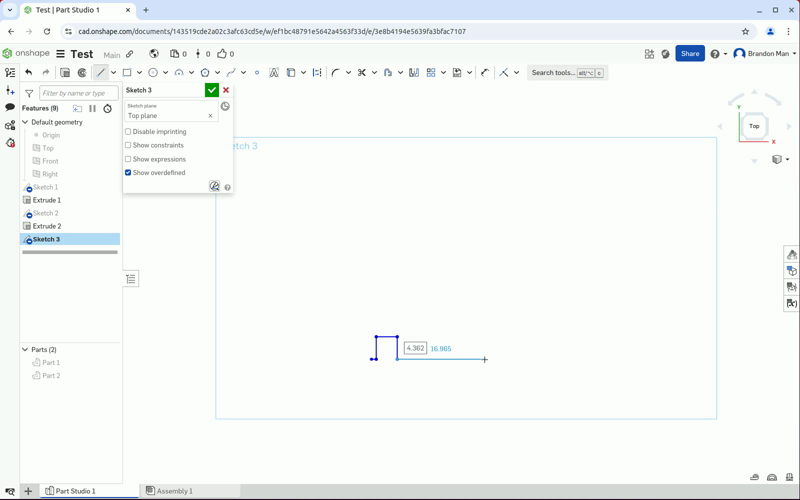
key_up(shift)
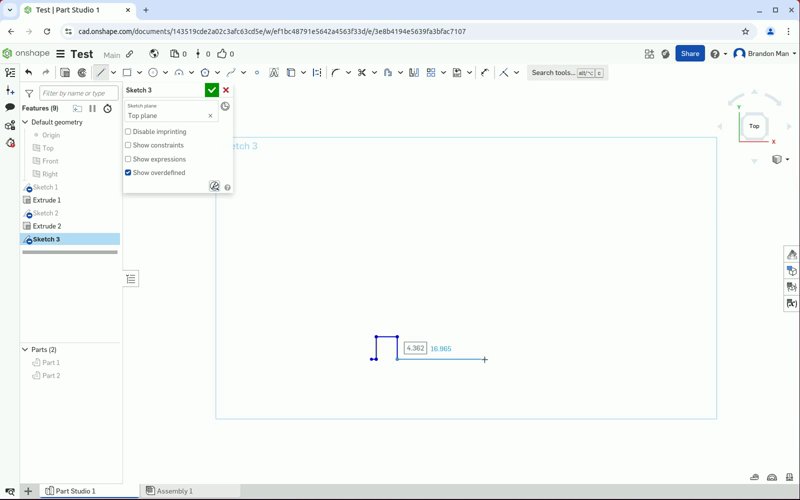
key_down(shift)
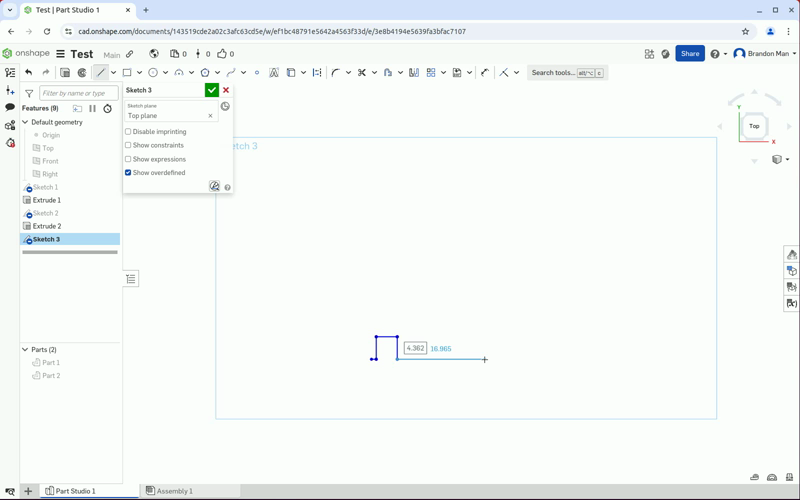
mouse_move(484, 206)
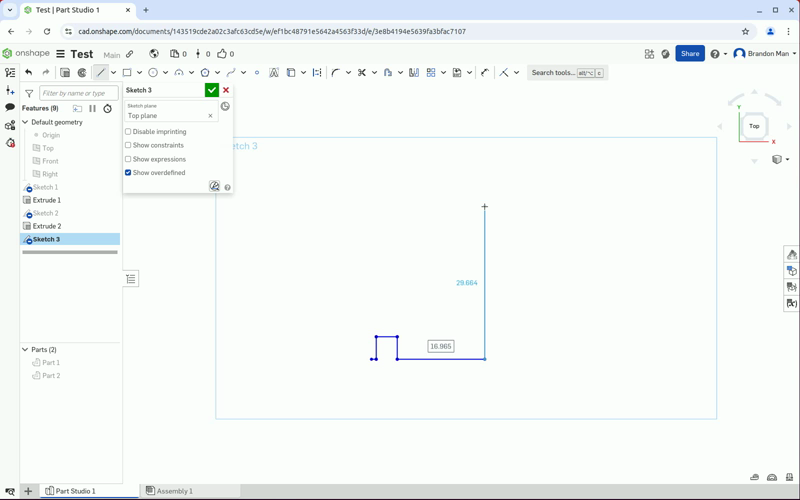
click(484, 206)
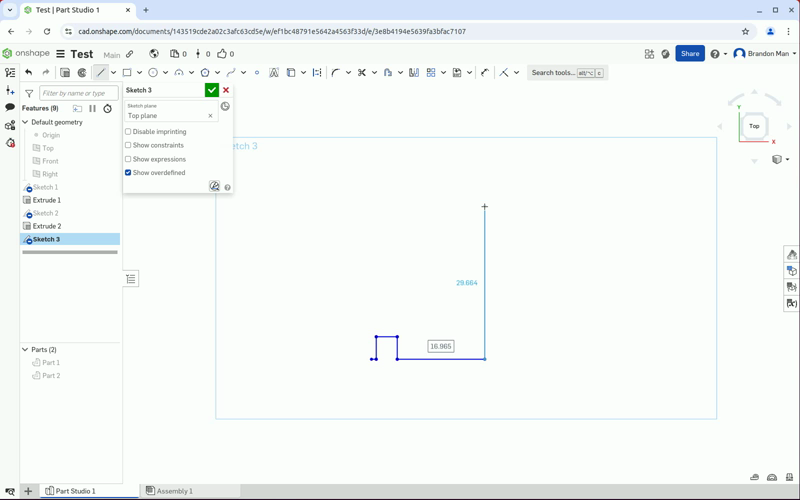
key_up(shift)
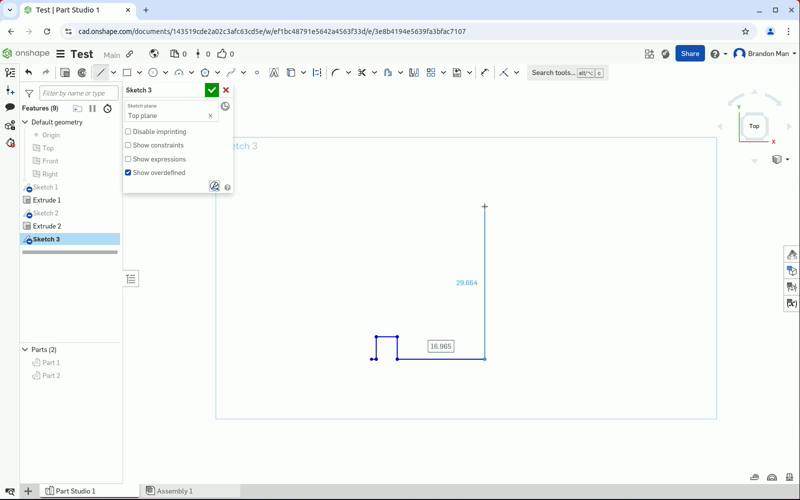
key_down(shift)
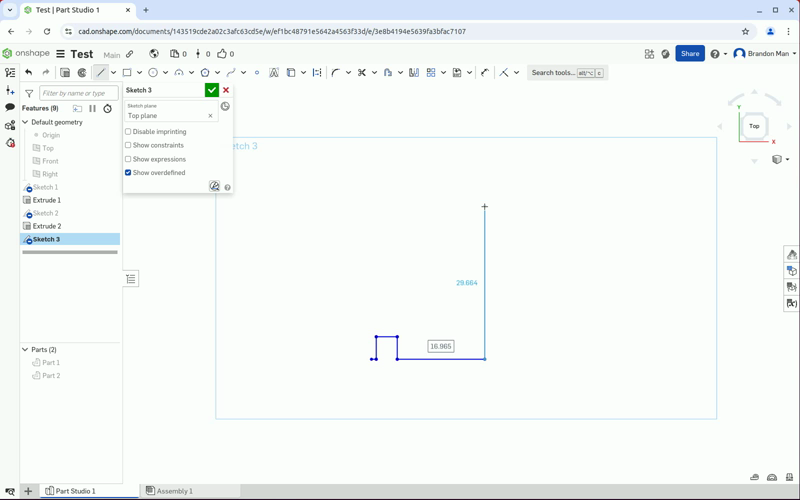
mouse_move(371, 206)
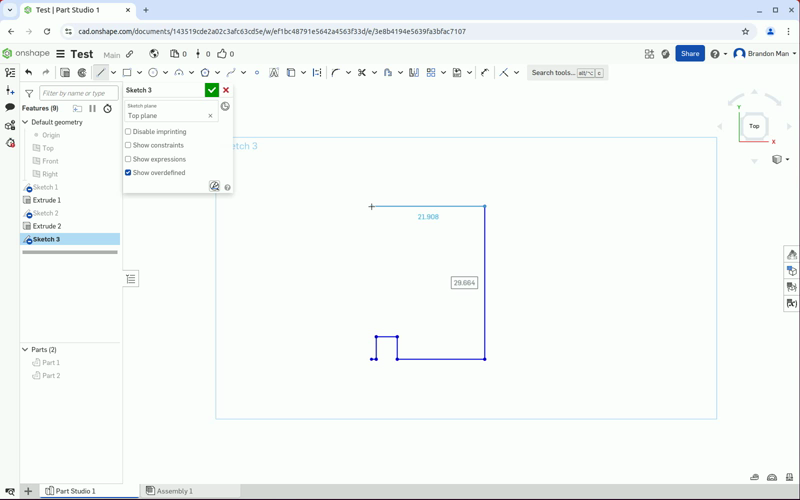
click(371, 206)
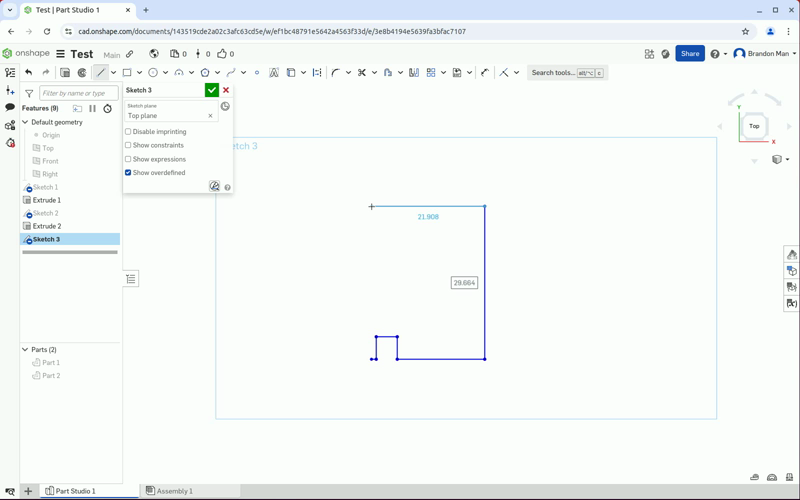
key_up(shift)
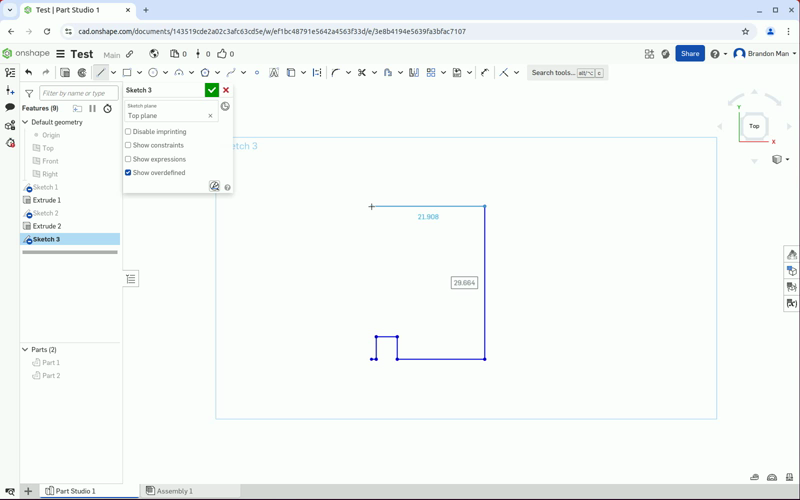
key_down(shift)
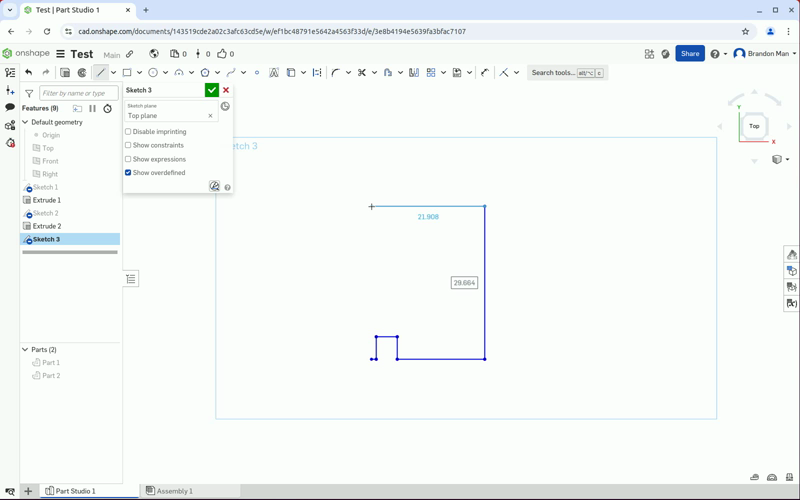
mouse_move(371, 359)
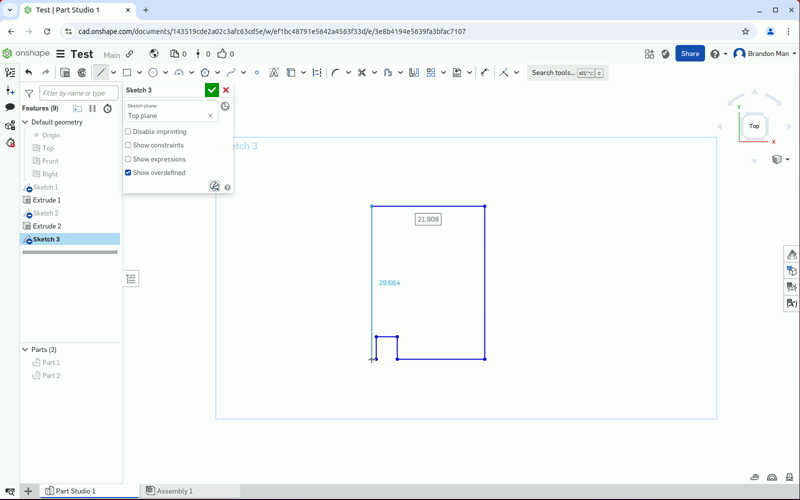
key_up(shift)
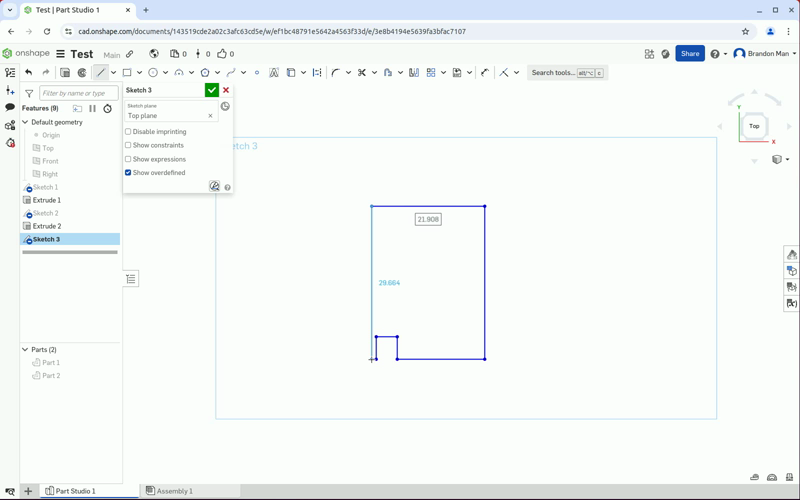
click(371, 359)
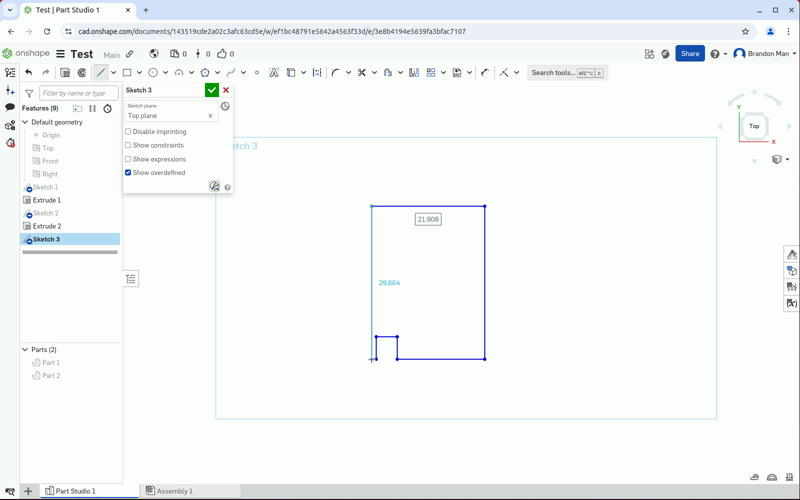
key(esc)
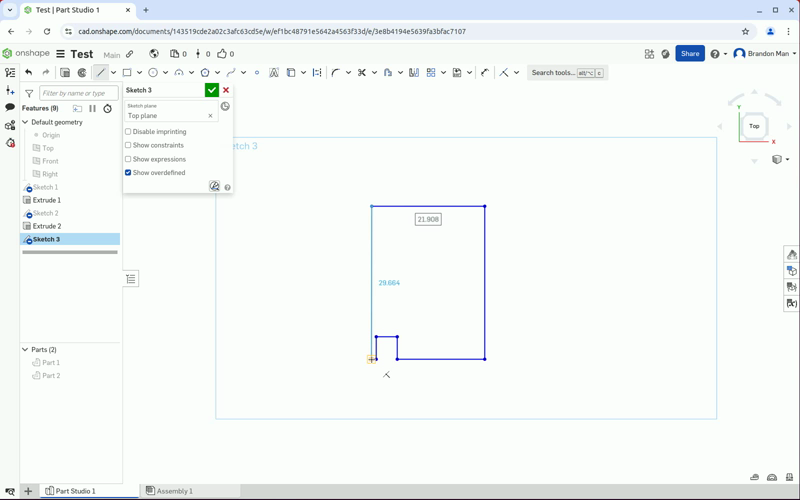
mouse_move(439, 257)
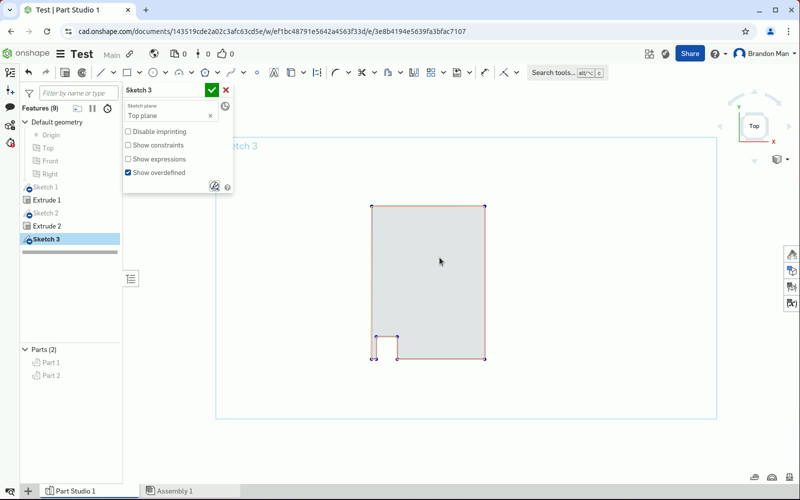
click(439, 257)
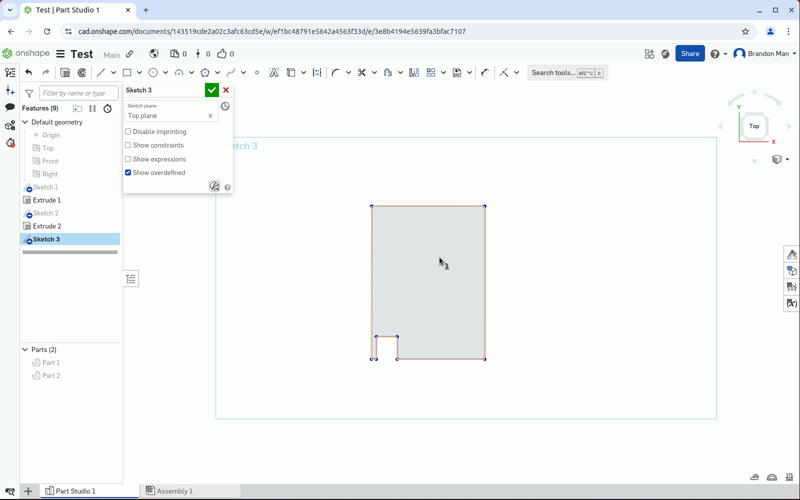
mouse_move(73, 352)
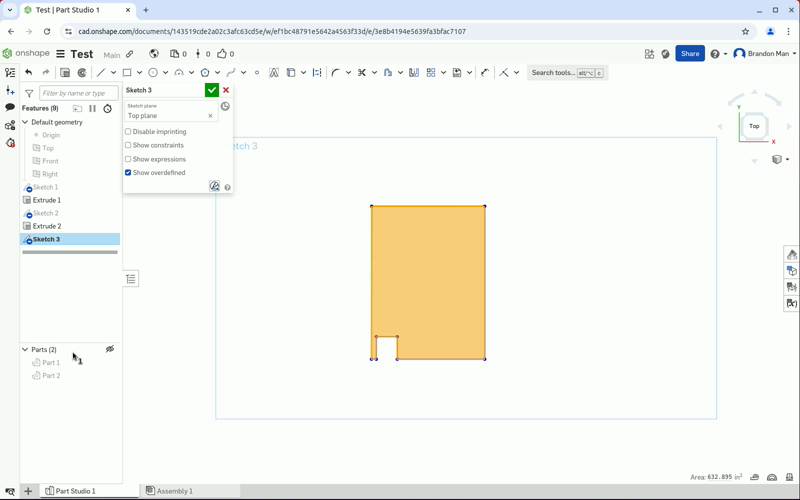
key(shift+y)
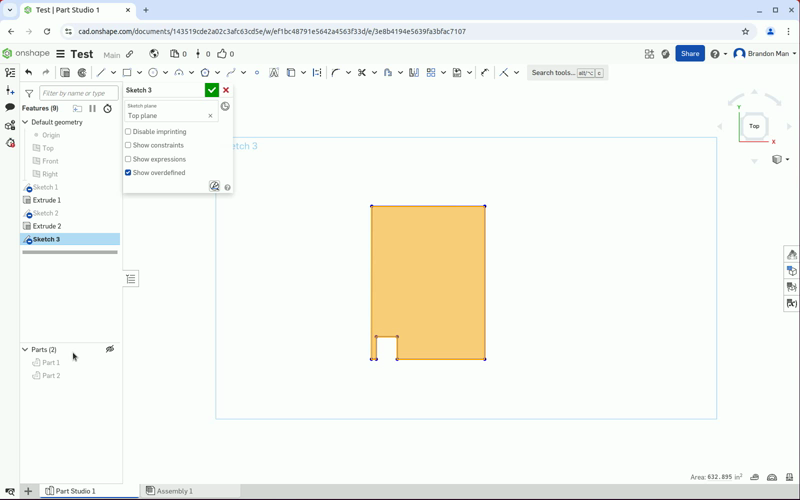
key(shift+e)
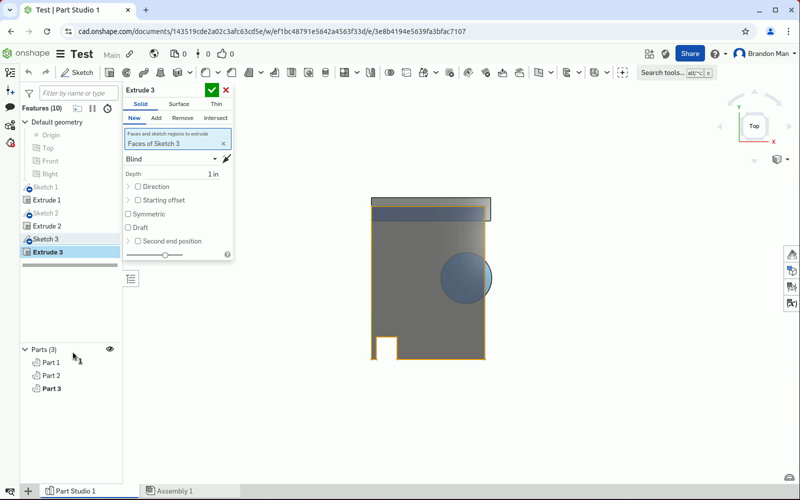
mouse_move(143, 106)
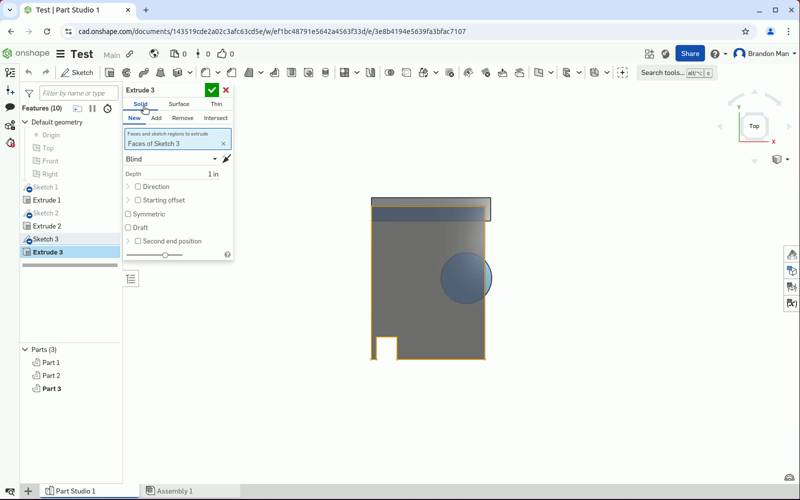
click(143, 106)
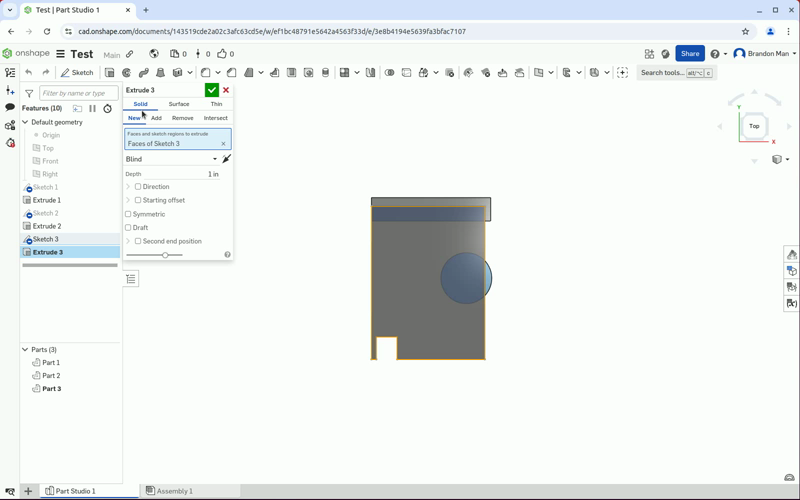
mouse_move(137, 120)
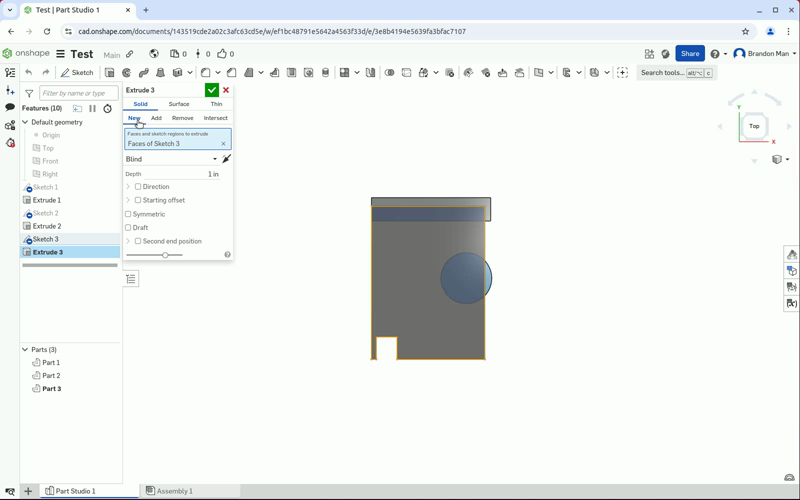
click(137, 120)
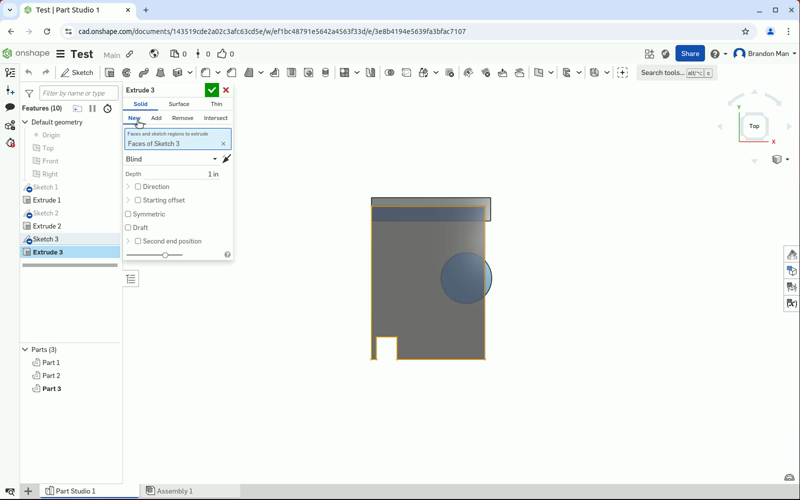
key(tab, 4)
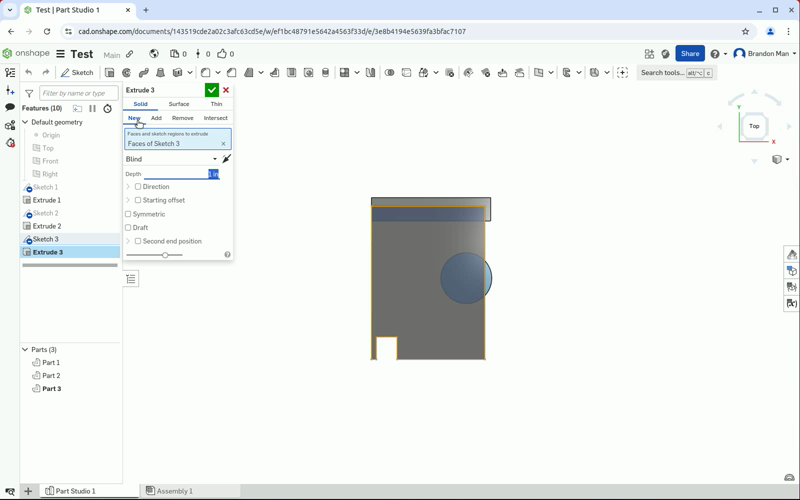
text(4.574)
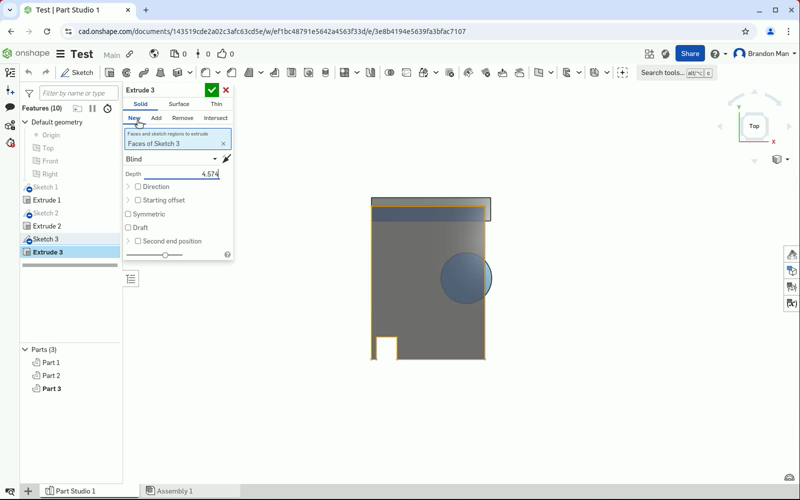
key(enter)
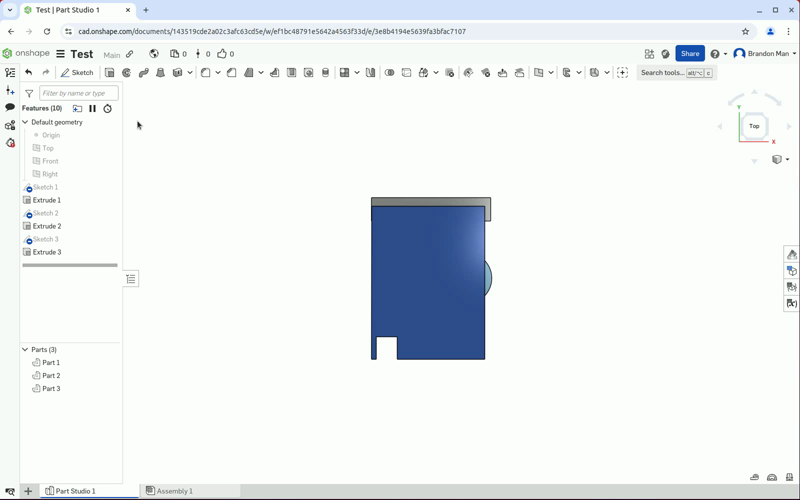
key(shift+h)
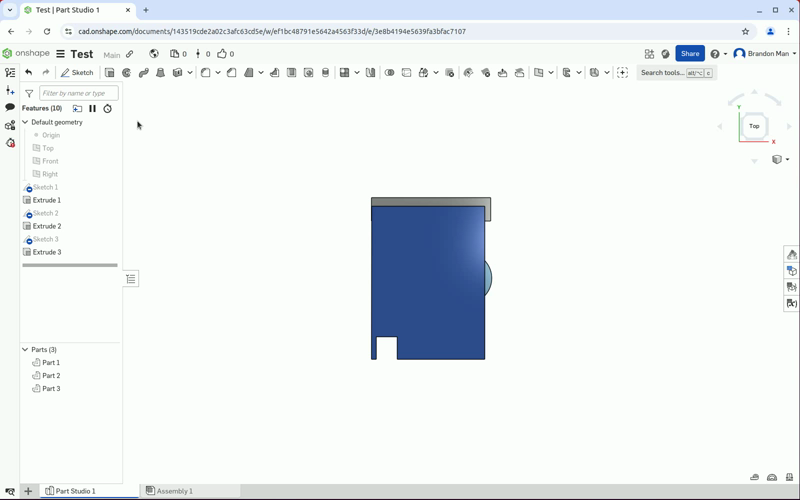
key(shift+h)
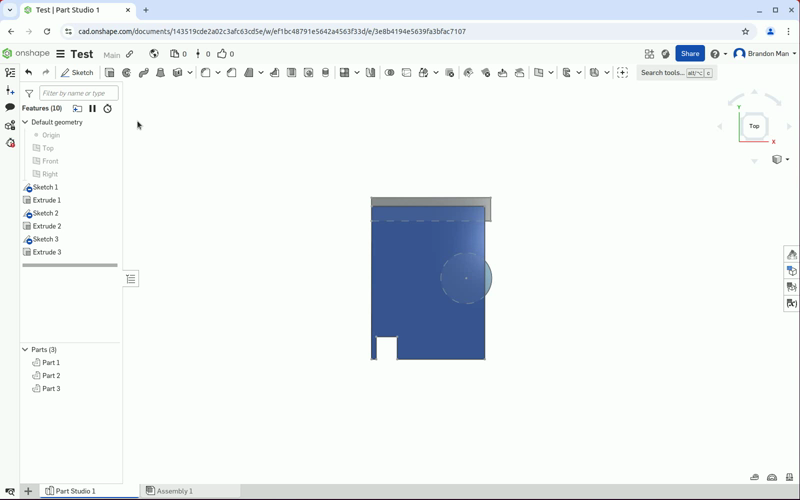
key(shift+7)
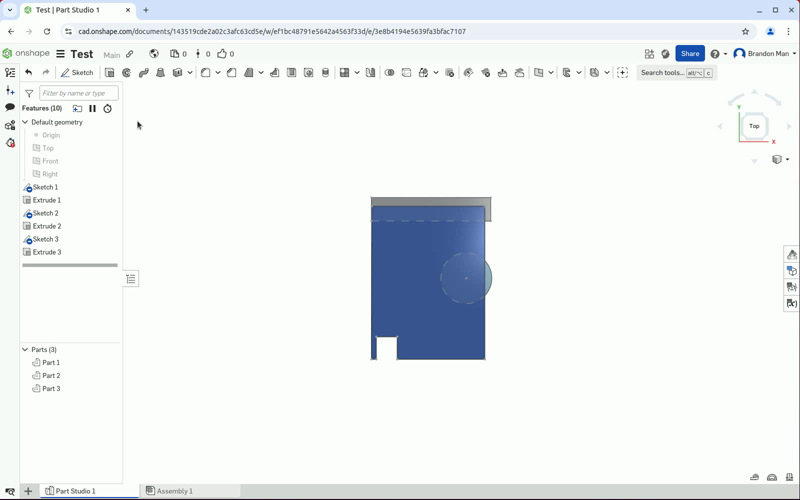
key(up, 3)
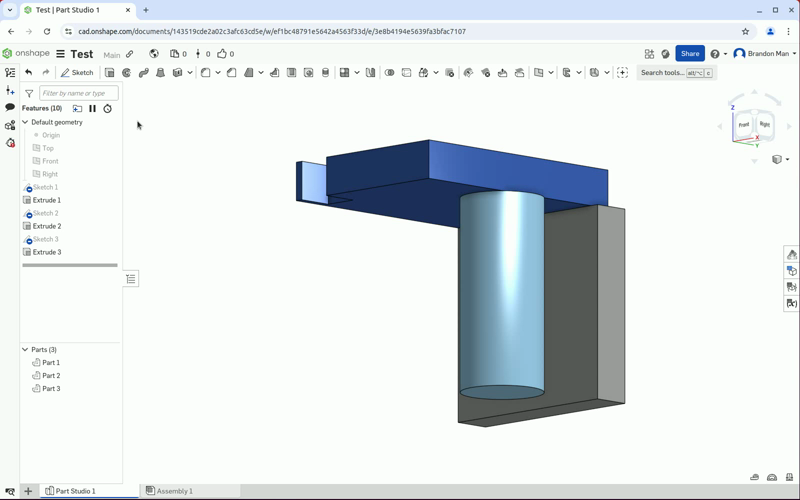
key(left, 3)
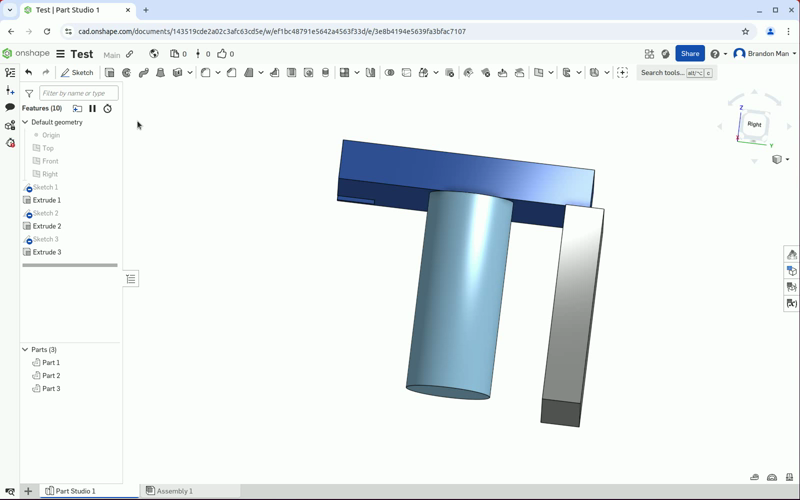
key(right, 3)
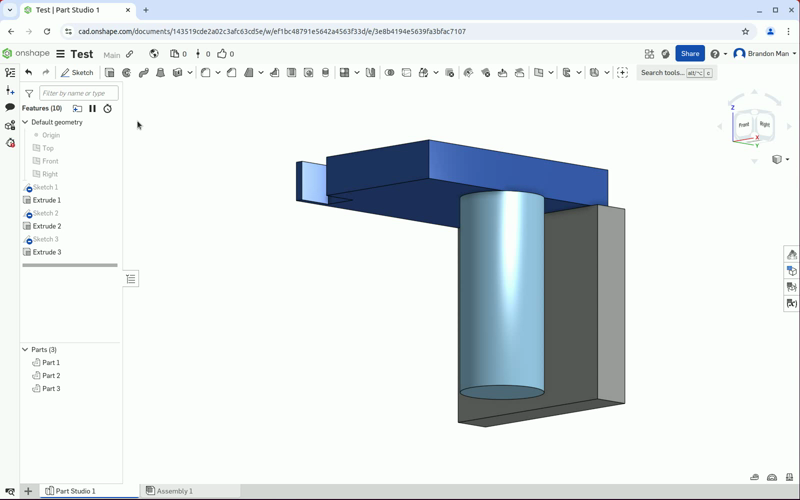
key(down, 3)
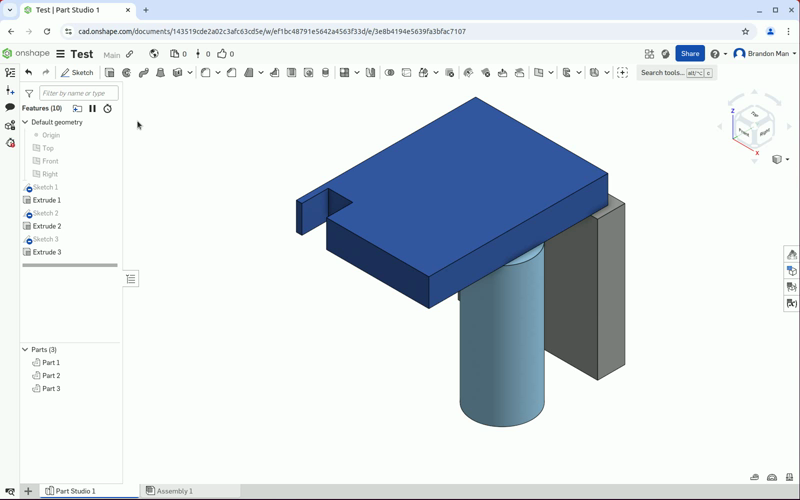
mouse_move(73, 189)
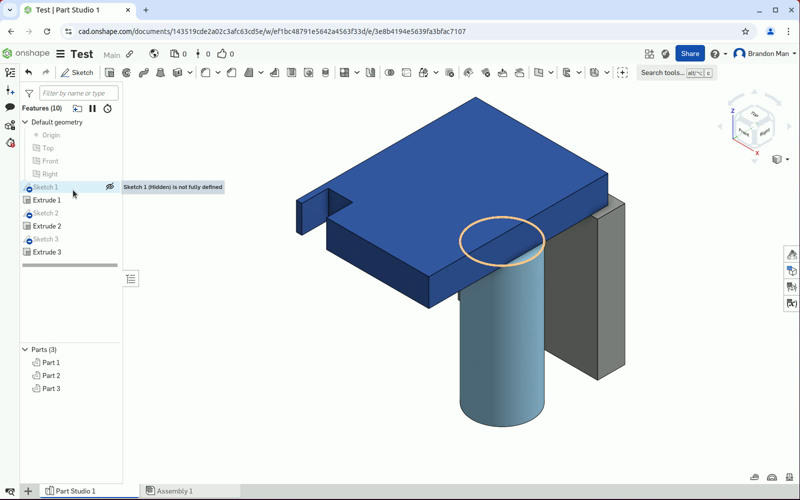
click(73, 189)